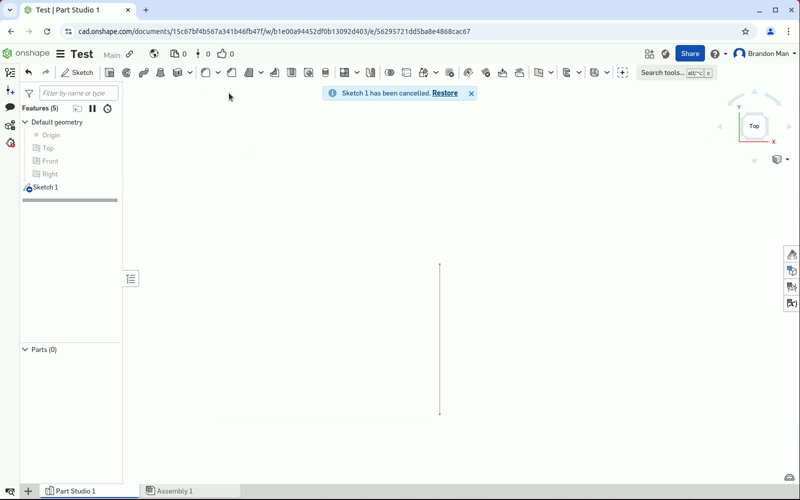
key(shift+h)
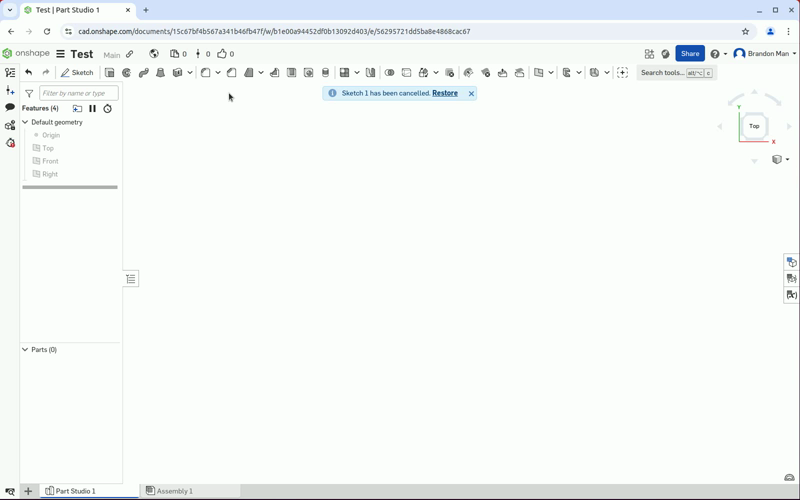
mouse_move(73, 352)
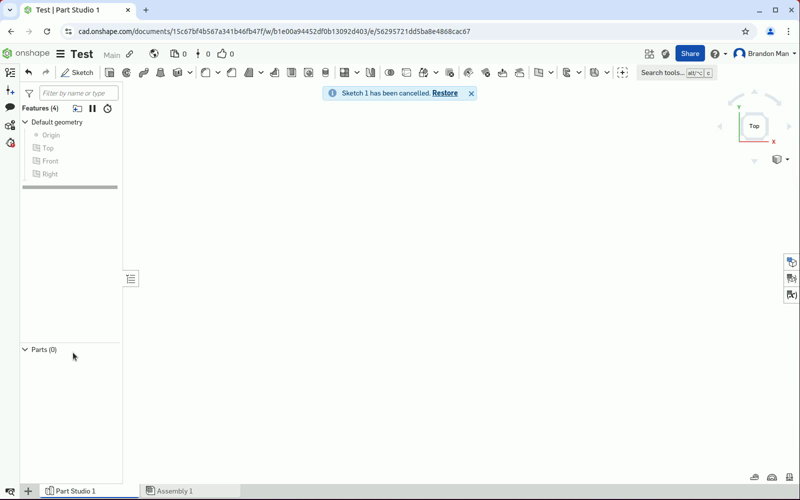
key(y)
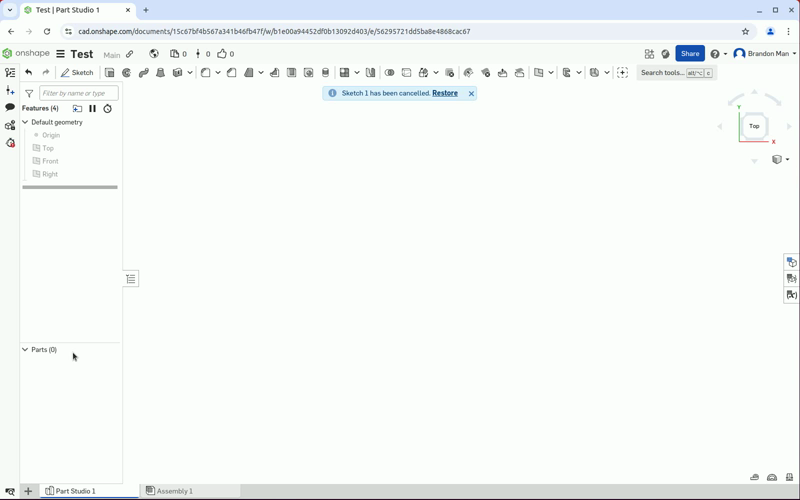
key(shift+p)
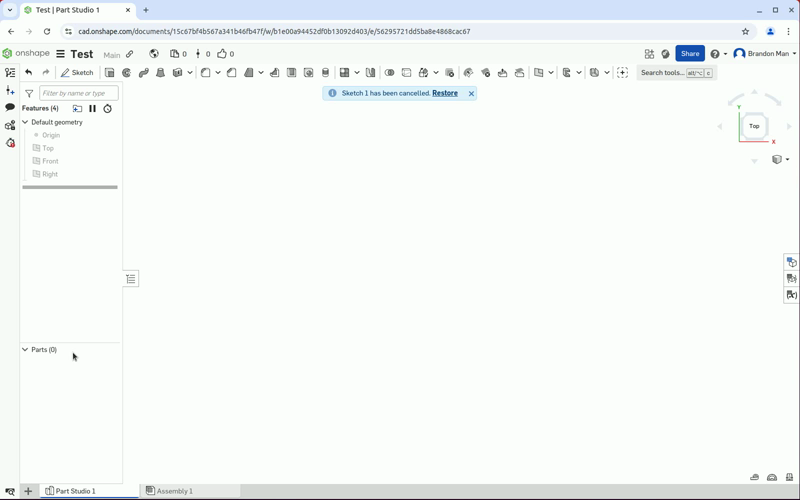
key(space)
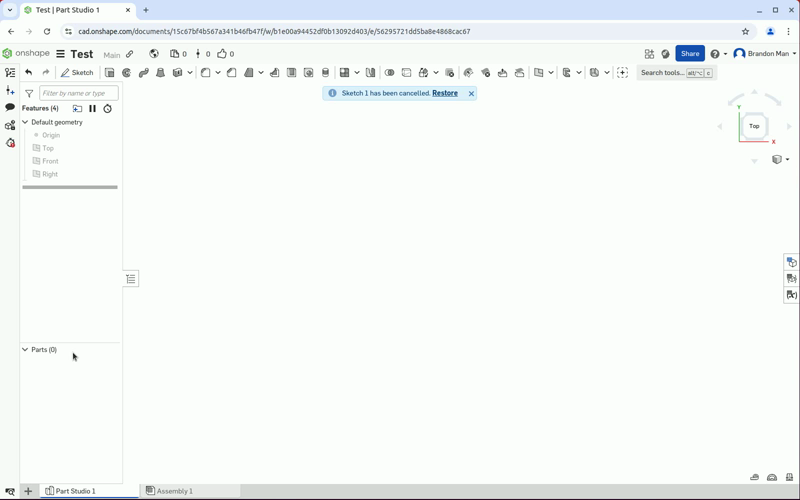
key_down(shift)
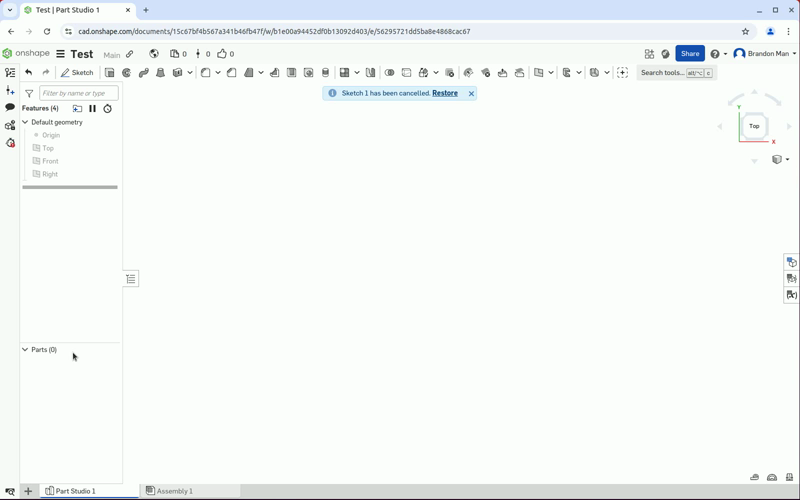
key(up)
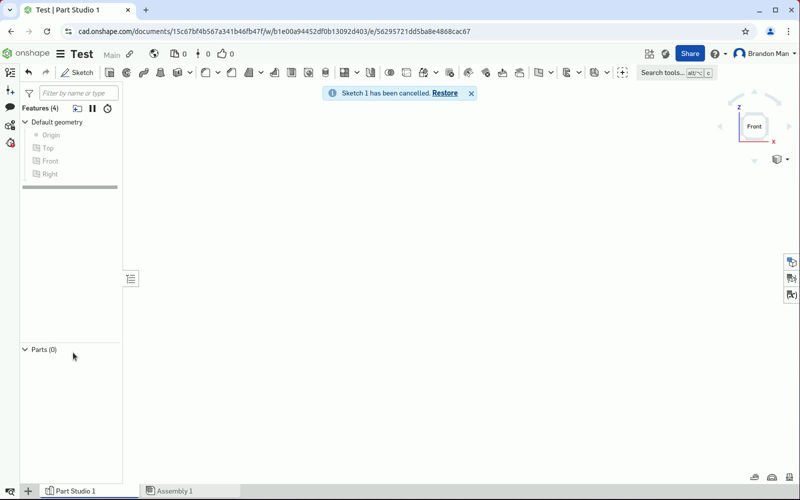
key_up(shift)
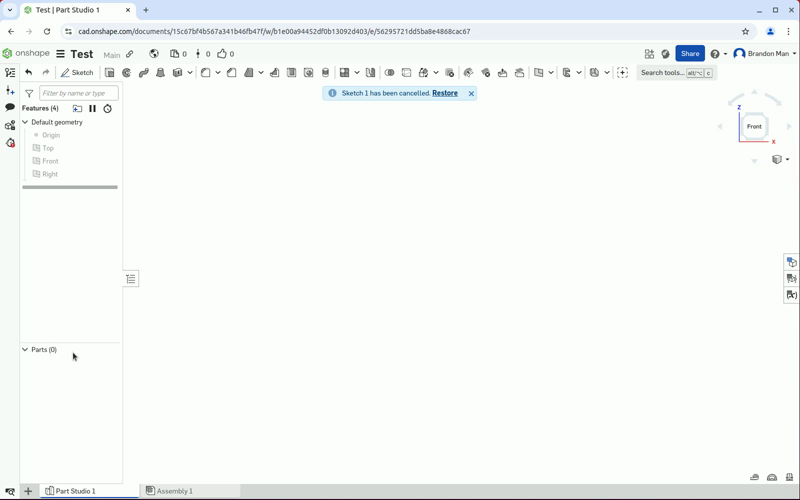
mouse_move(73, 352)
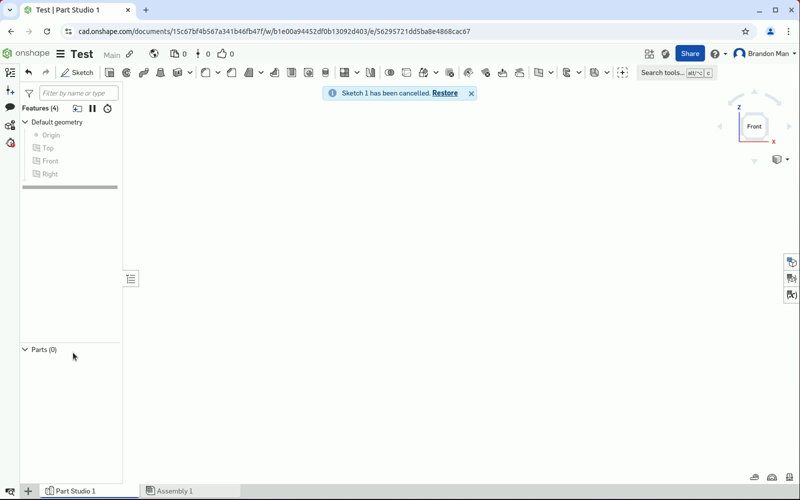
key(shift+y)
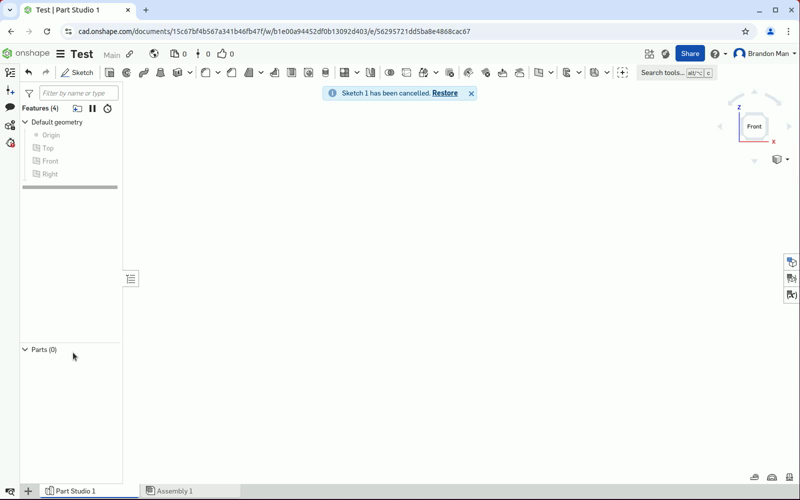
key(shift+s)
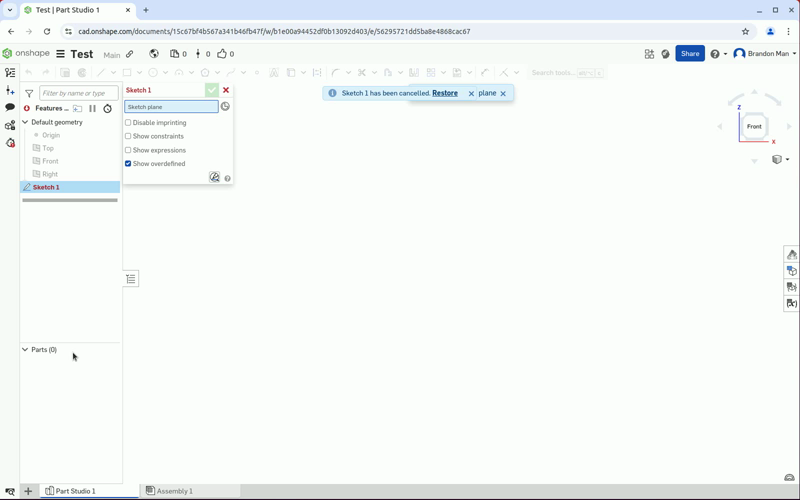
mouse_move(73, 163)
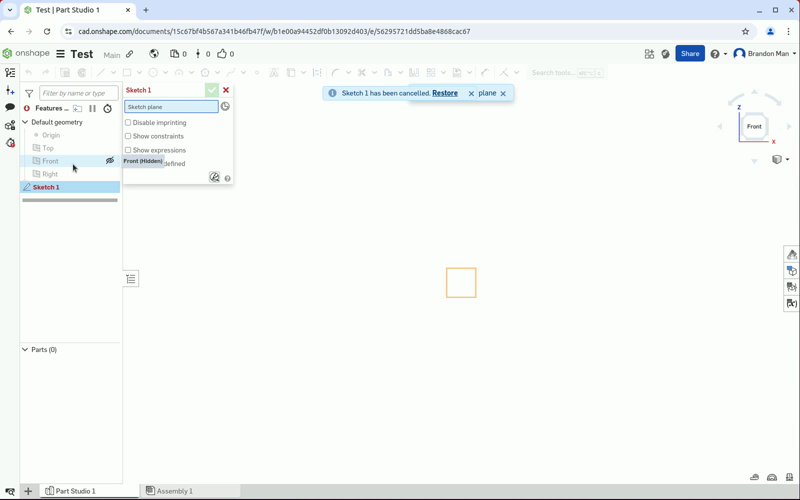
click(73, 163)
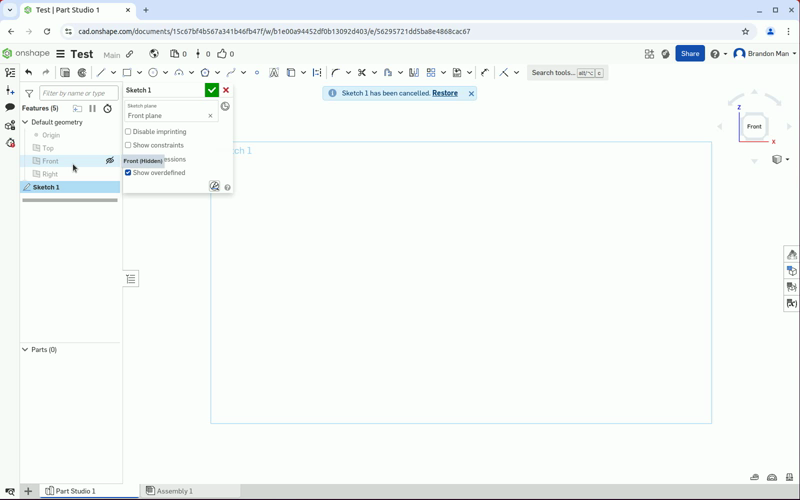
mouse_move(73, 352)
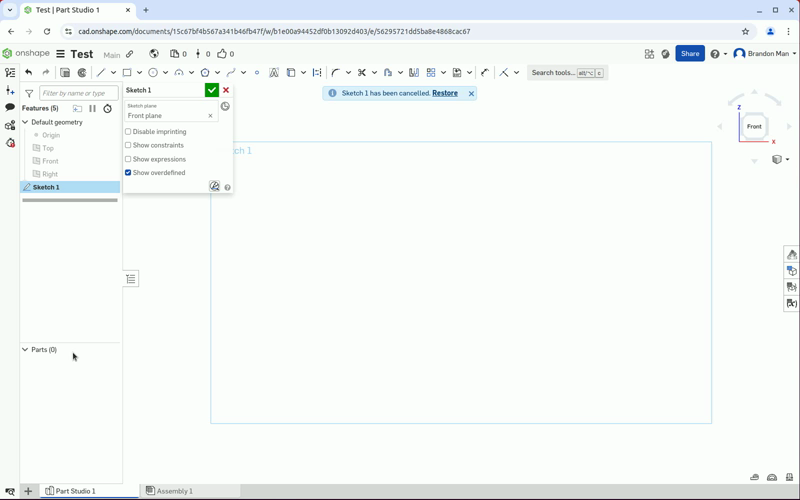
key(y)
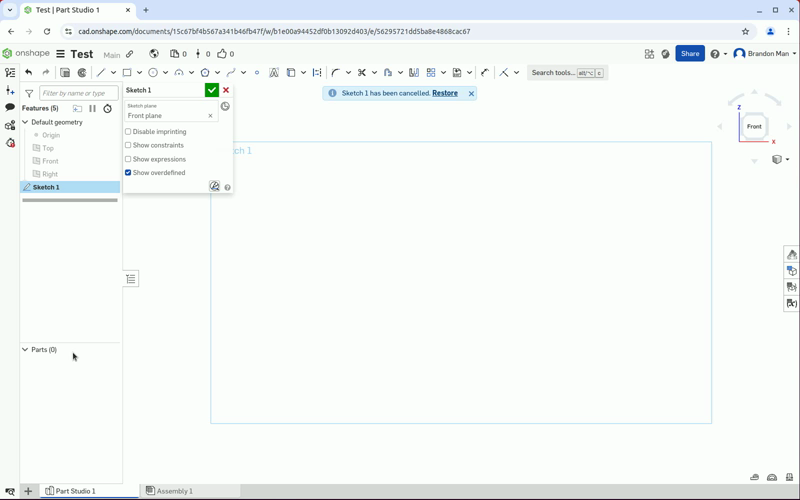
key(c)
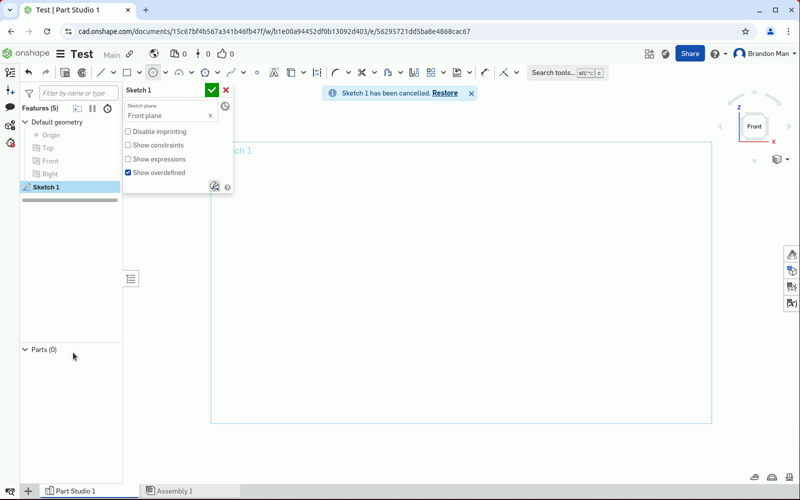
key_down(shift)
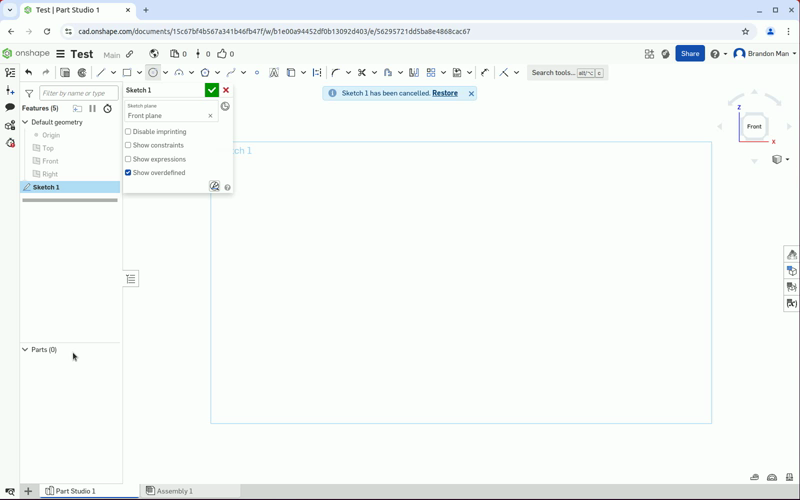
mouse_move(461, 282)
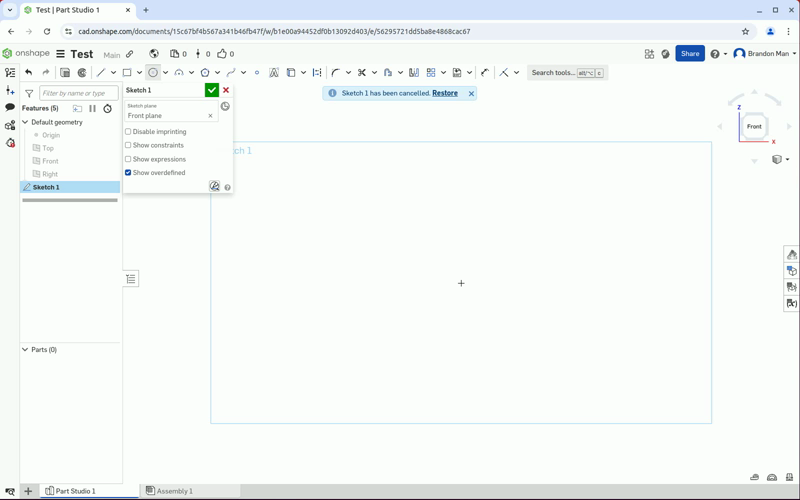
click(461, 282)
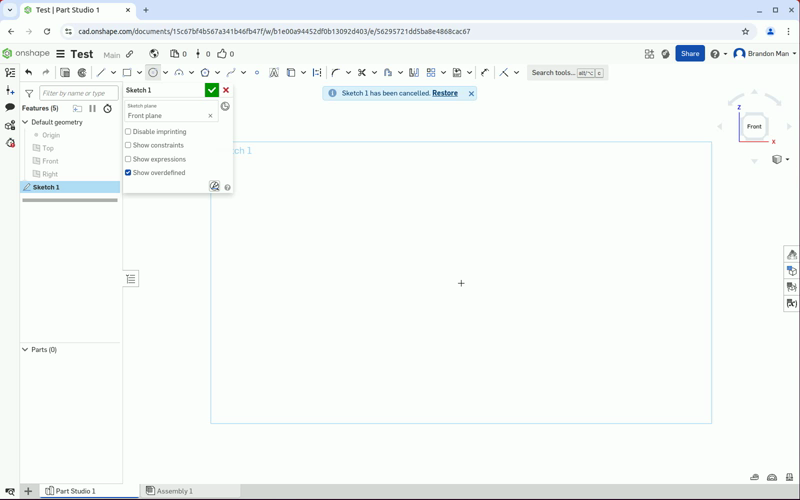
key_up(shift)
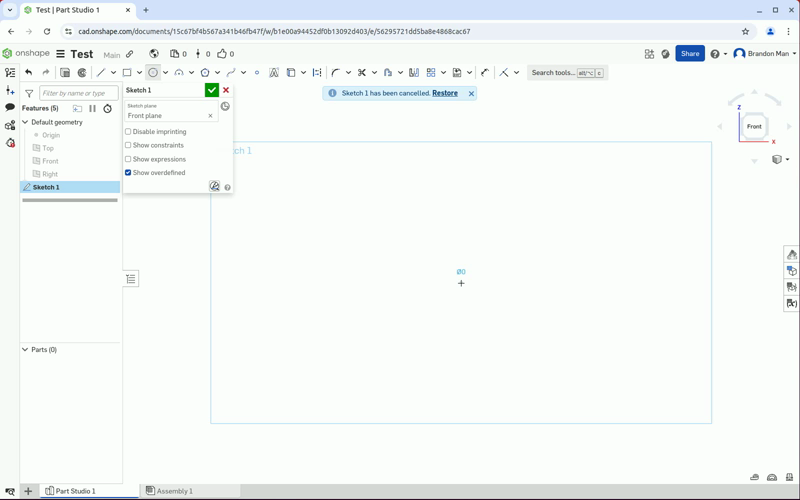
mouse_move(574, 282)
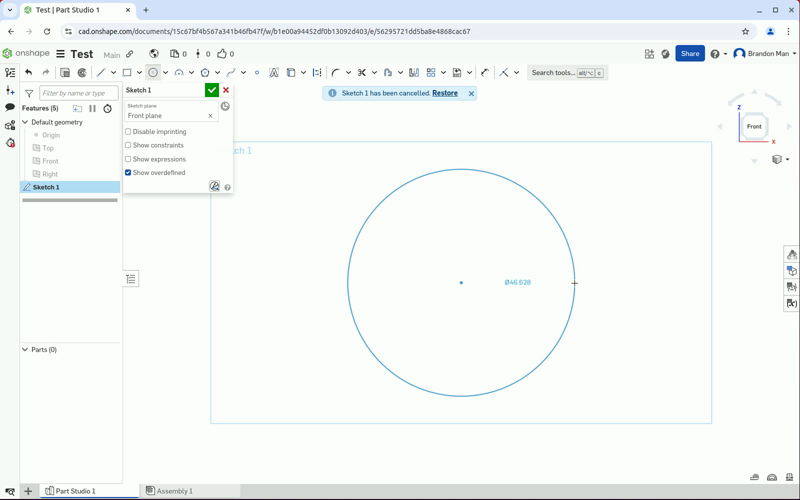
click(574, 282)
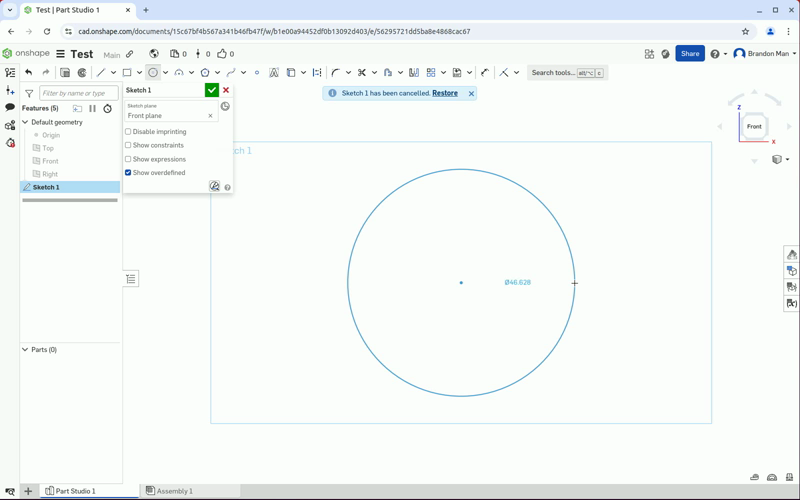
key(esc)
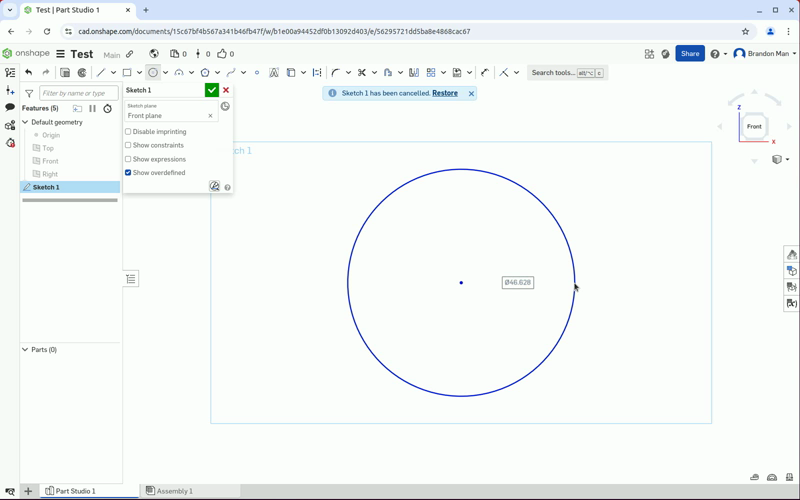
key(c)
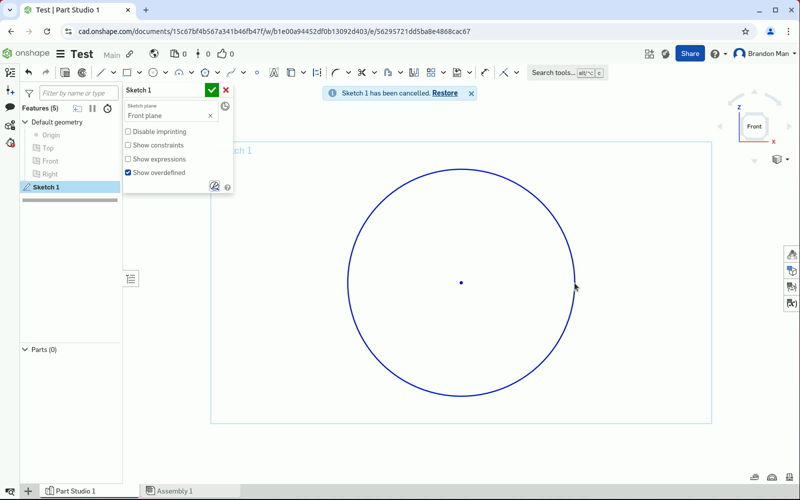
key_down(shift)
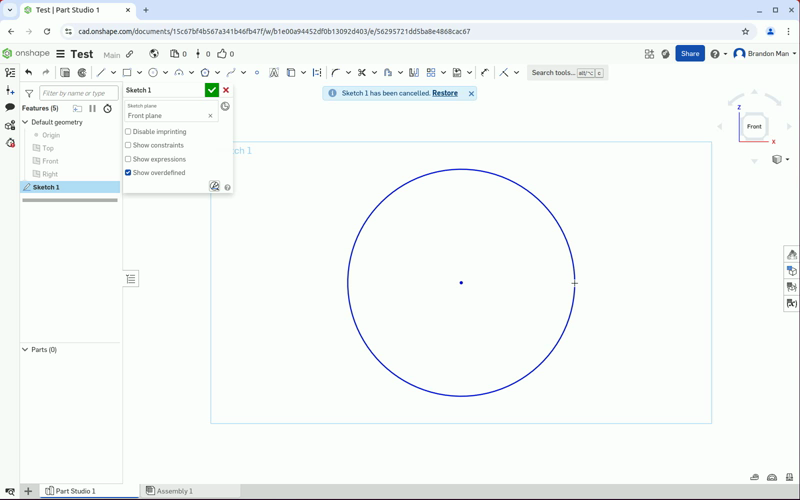
mouse_move(461, 282)
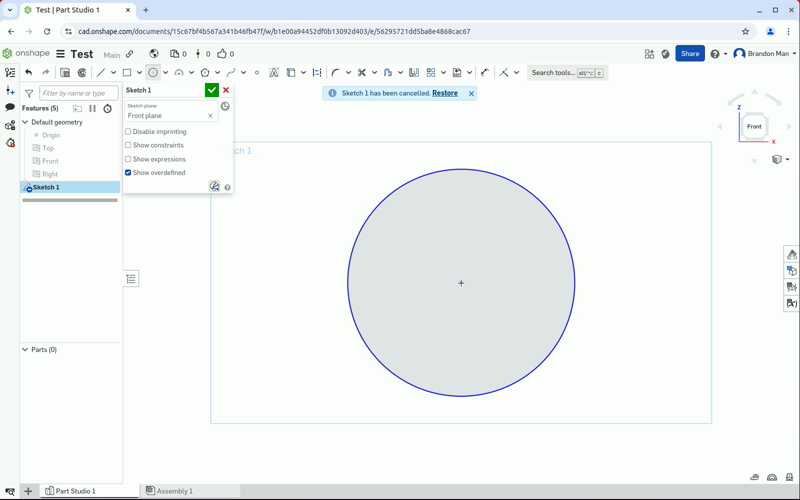
click(461, 282)
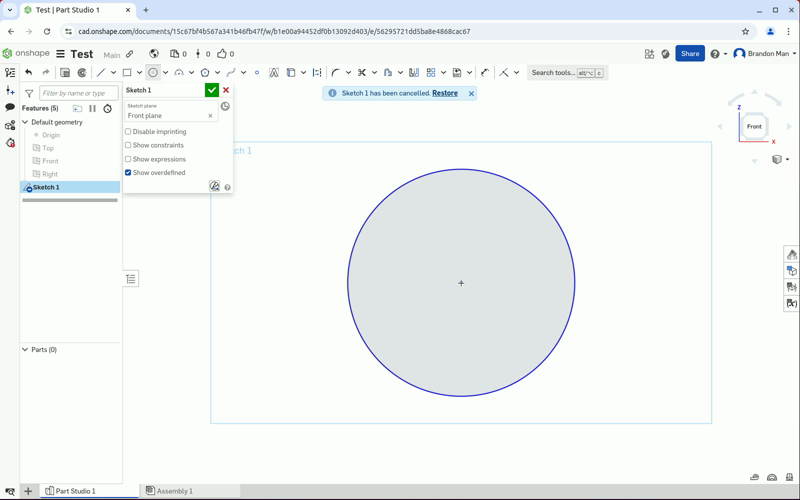
key_up(shift)
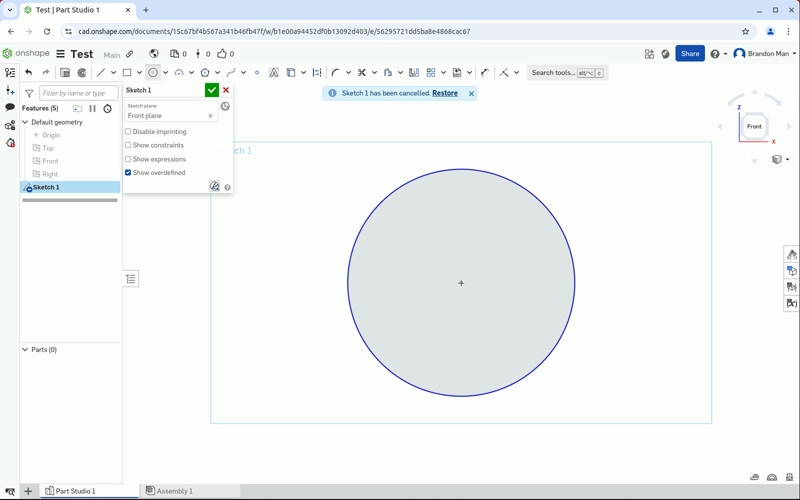
mouse_move(558, 282)
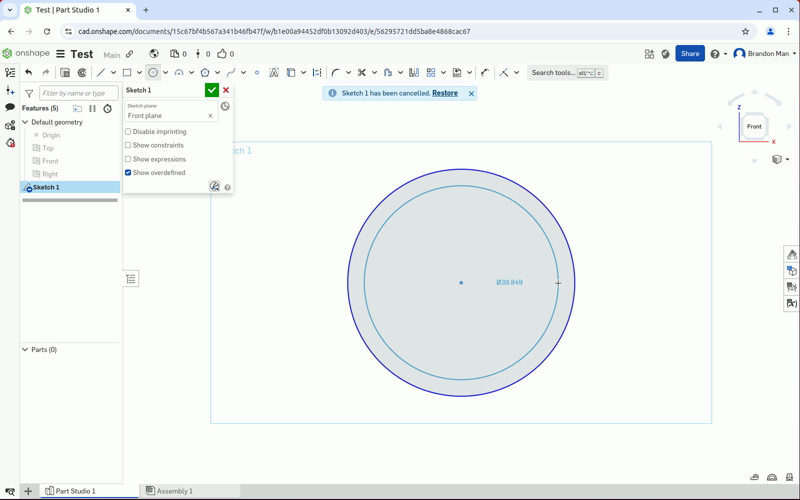
click(558, 282)
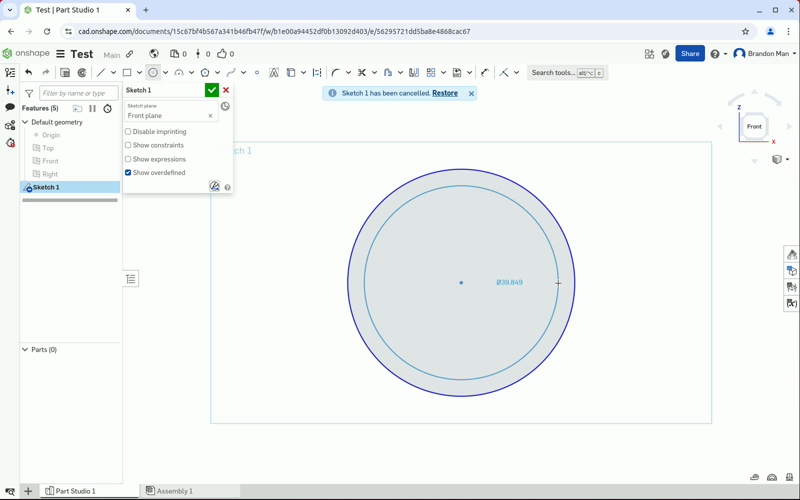
key(esc)
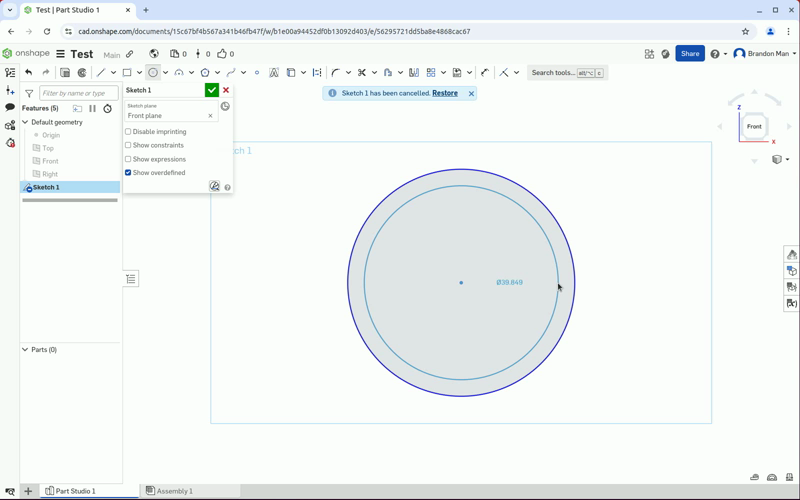
mouse_move(360, 308)
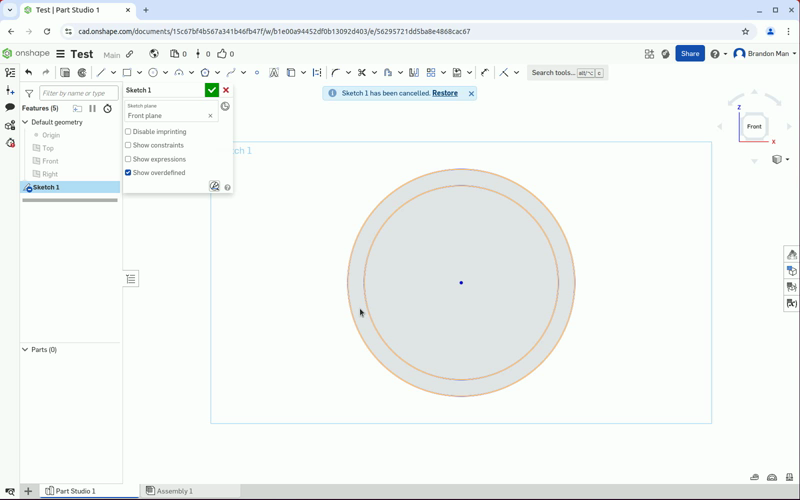
click(360, 308)
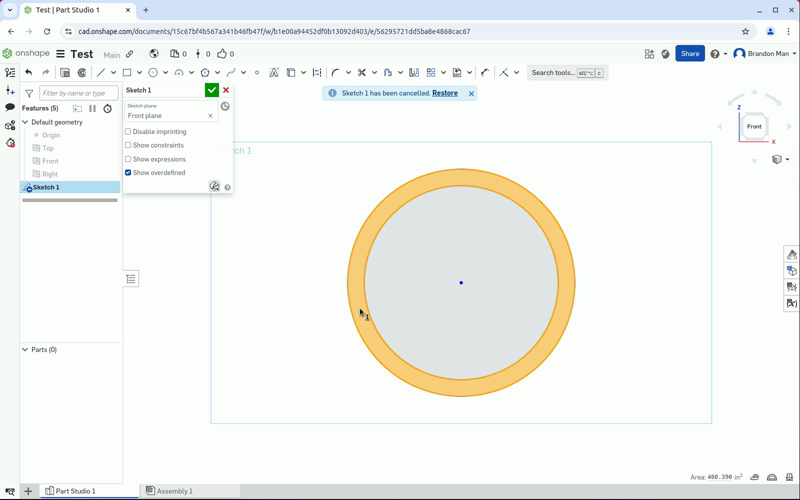
mouse_move(73, 352)
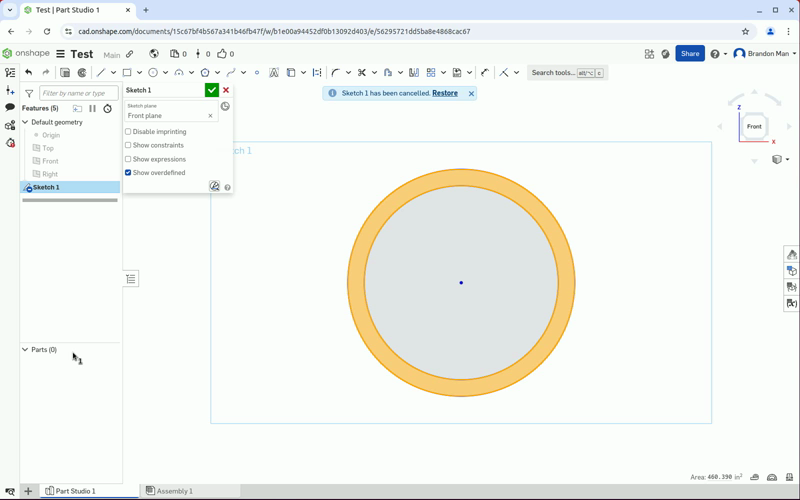
key(shift+y)
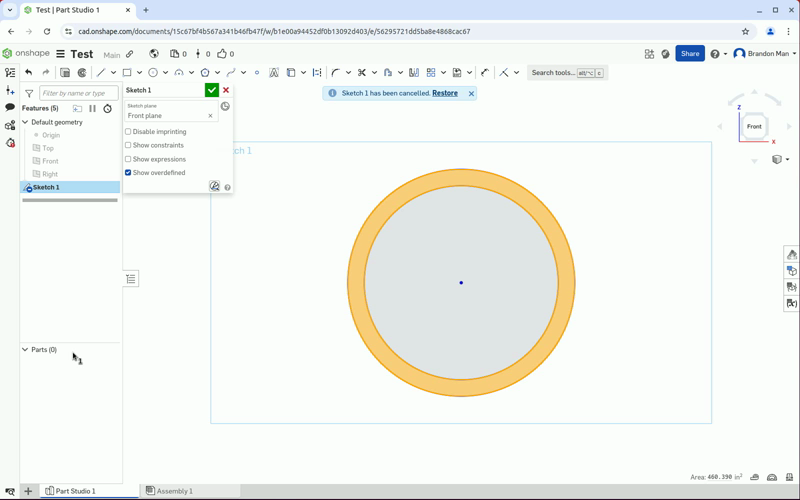
key(shift+e)
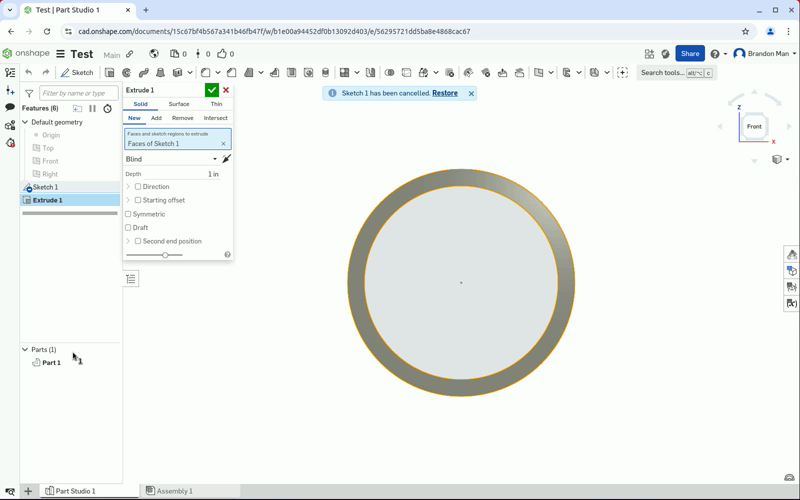
mouse_move(143, 106)
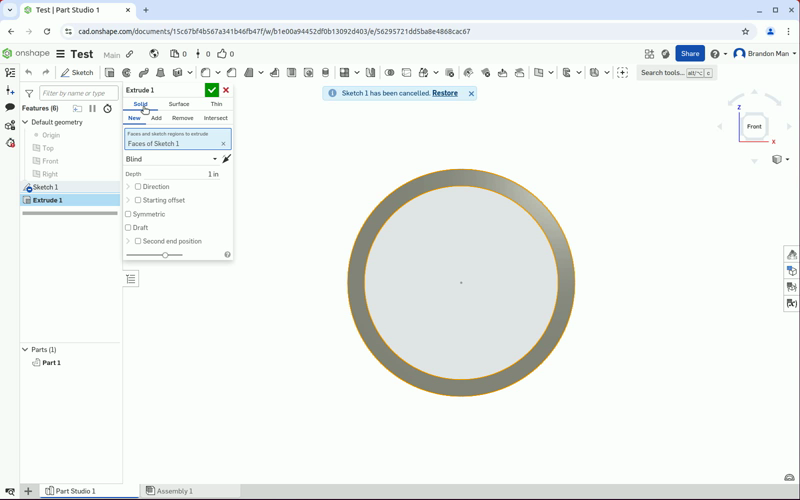
click(143, 106)
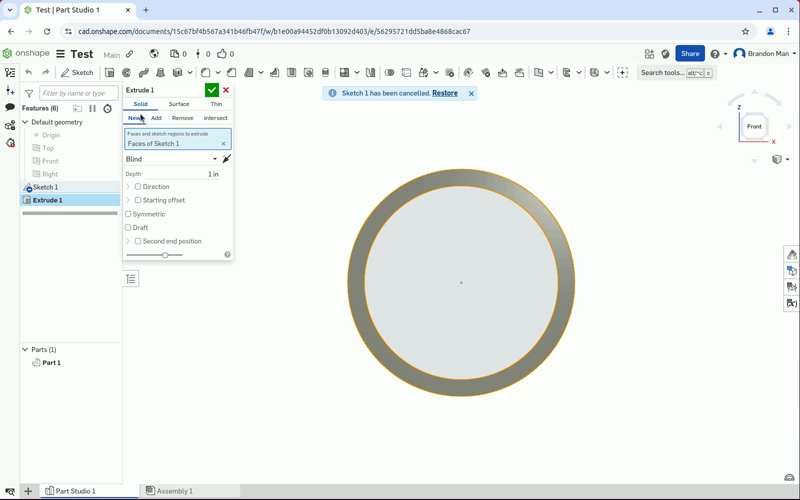
mouse_move(137, 120)
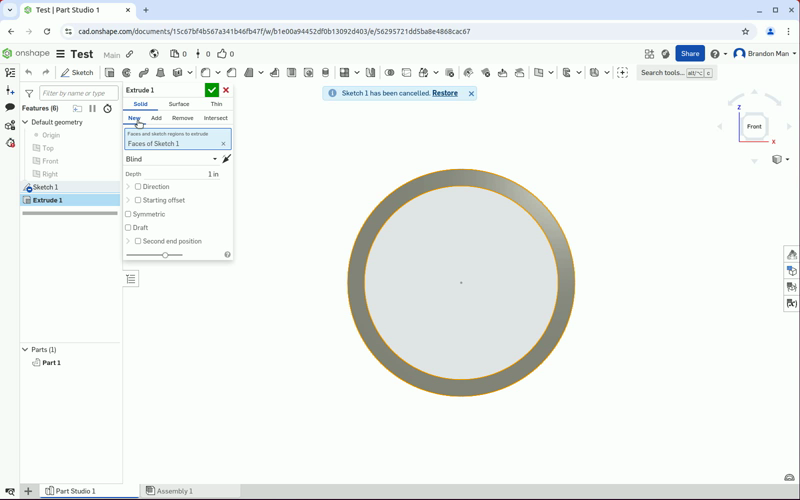
click(137, 120)
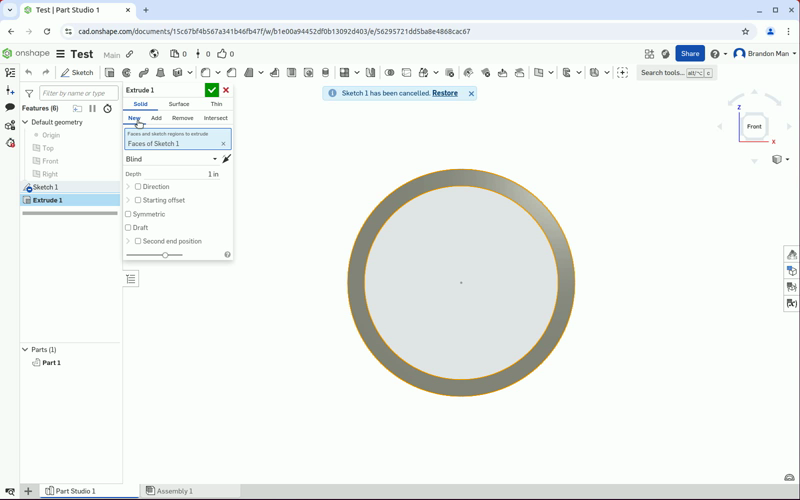
key(tab, 4)
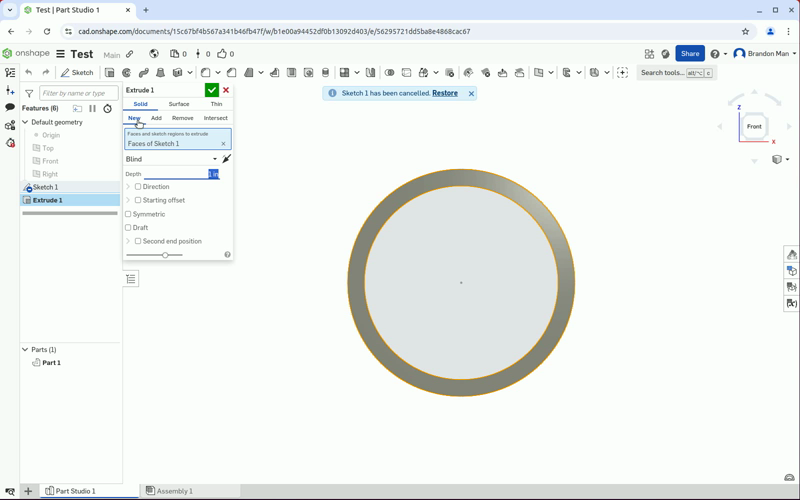
text(9.869)
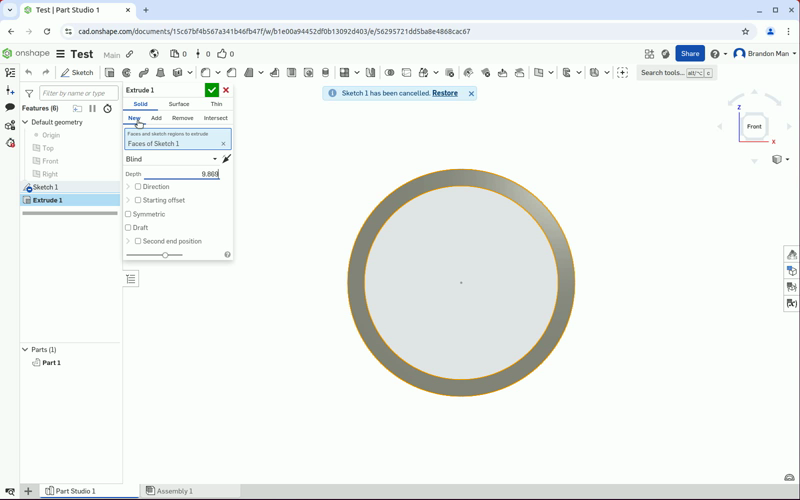
key(enter)
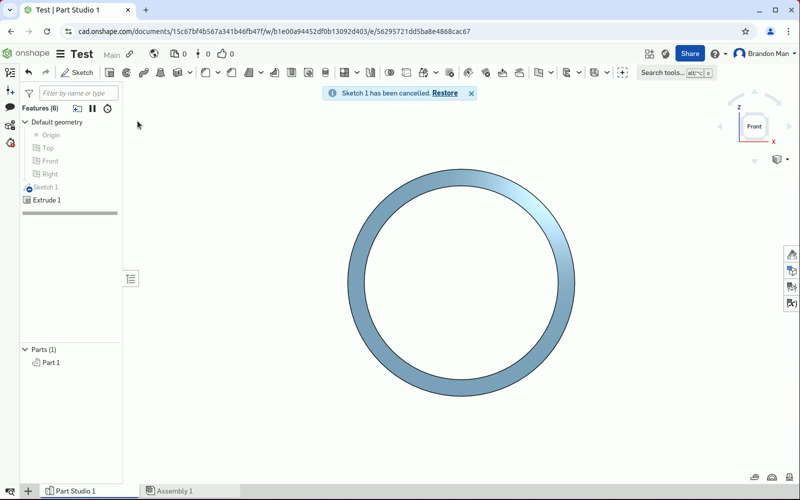
key(shift+h)
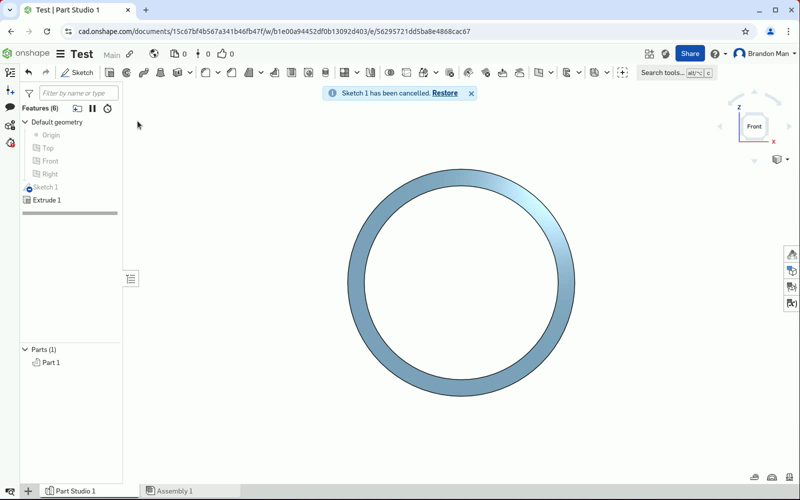
key(shift+h)
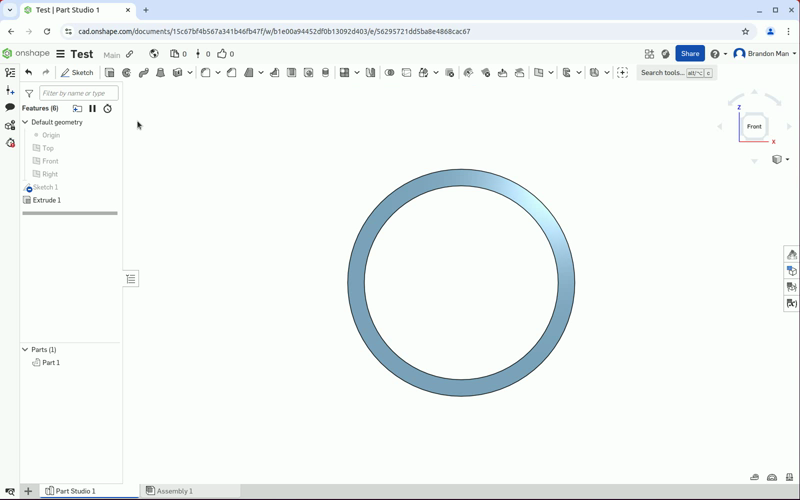
mouse_move(73, 189)
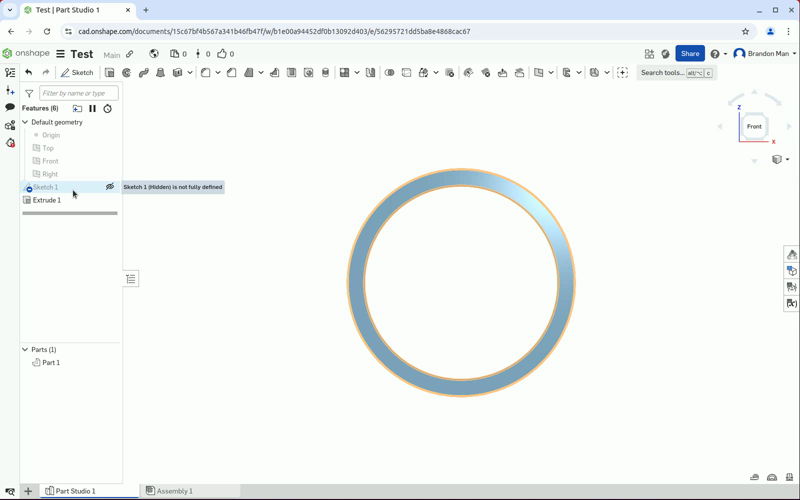
click(73, 189)
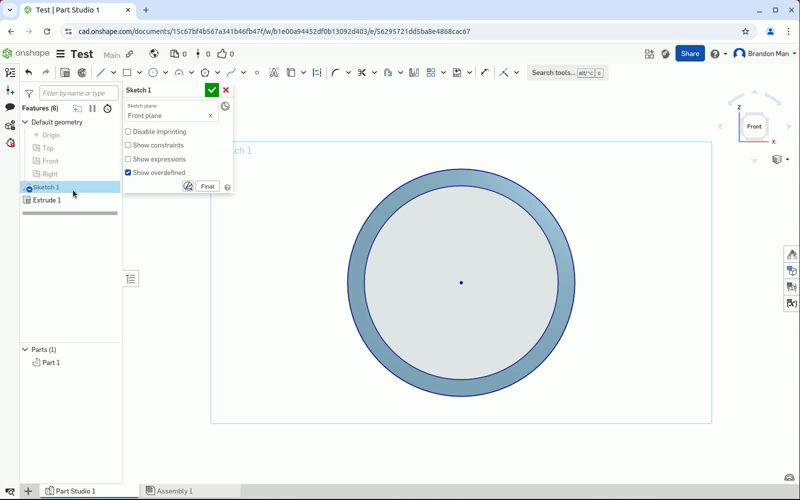
mouse_move(229, 92)
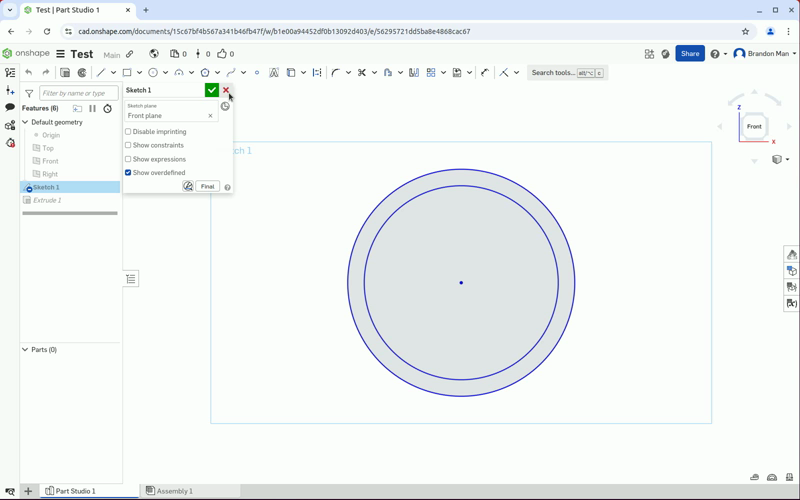
click(229, 92)
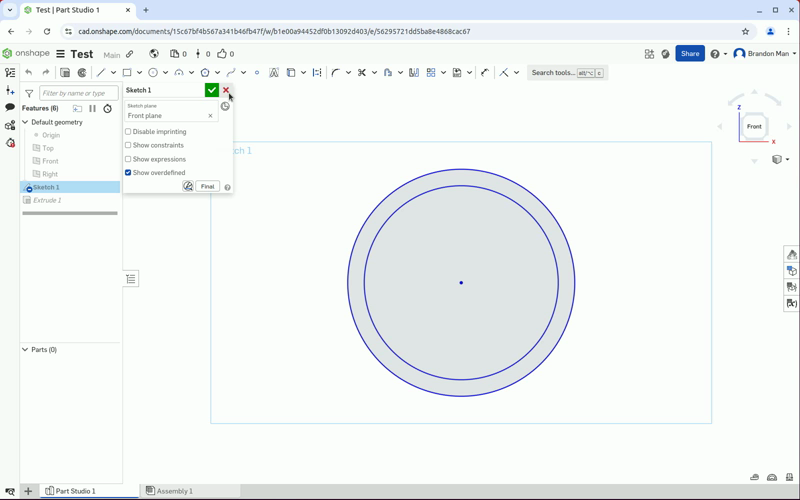
key(shift+s)
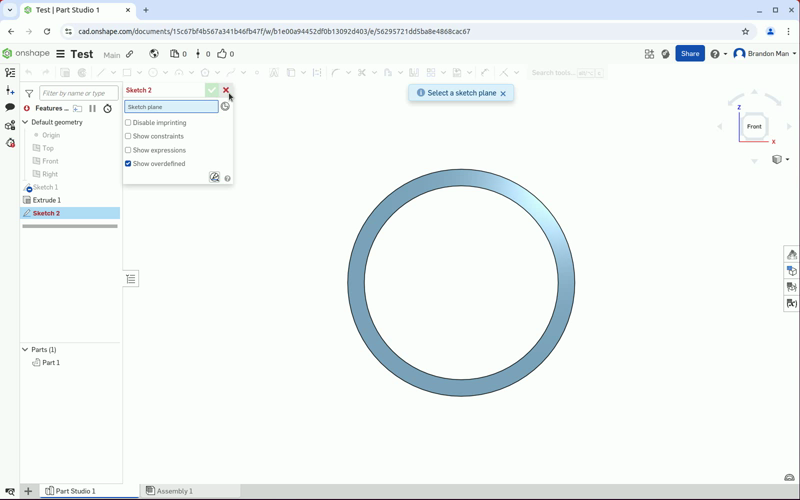
mouse_move(73, 163)
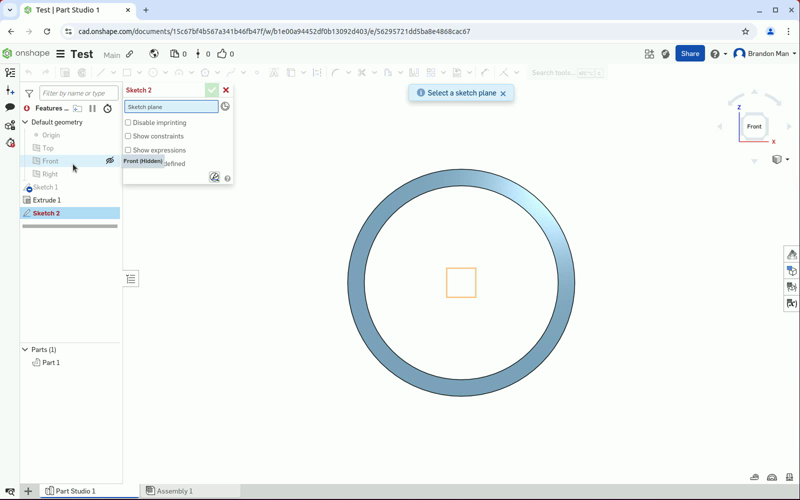
click(73, 163)
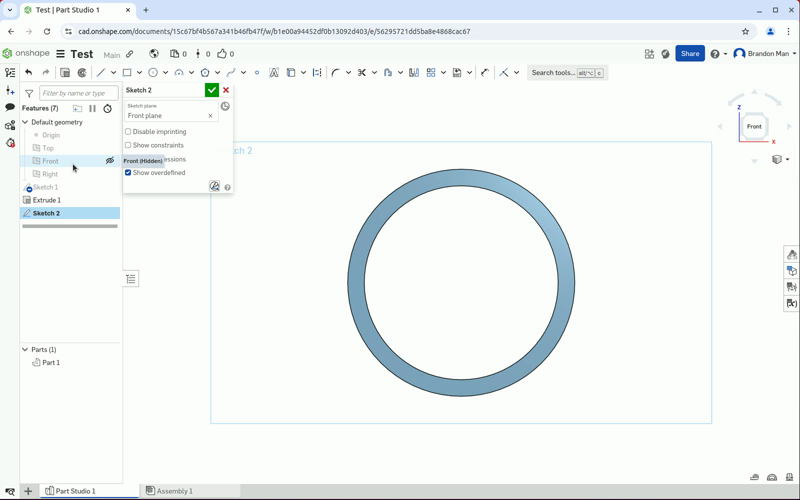
mouse_move(73, 352)
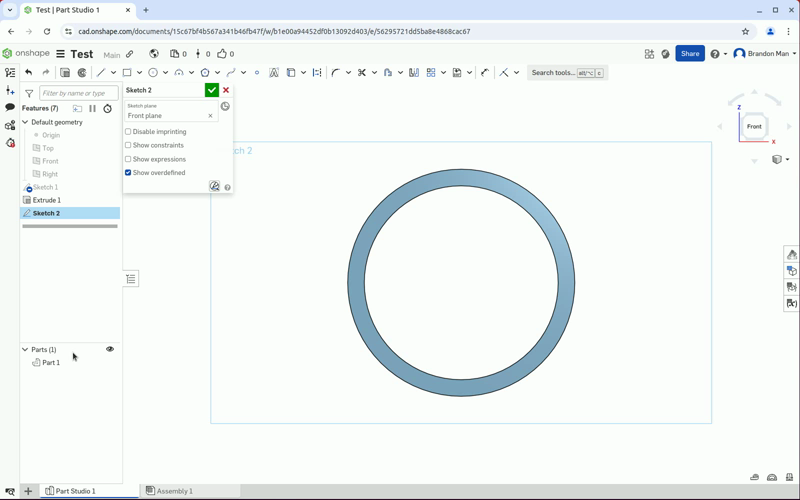
key(y)
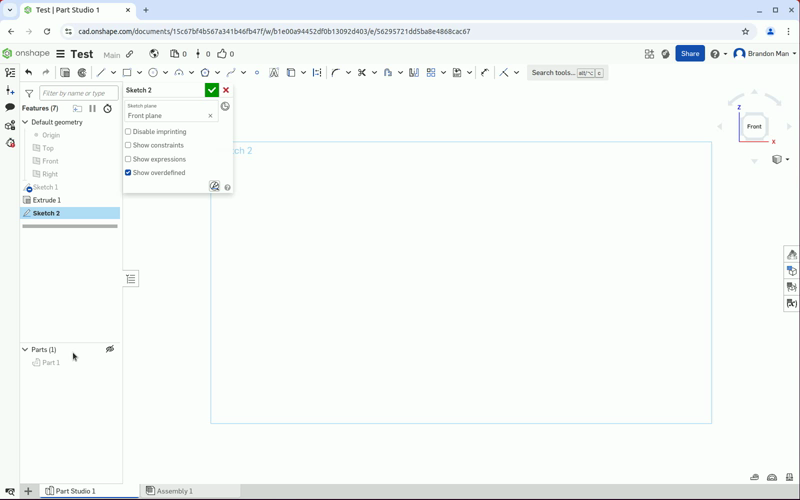
key(c)
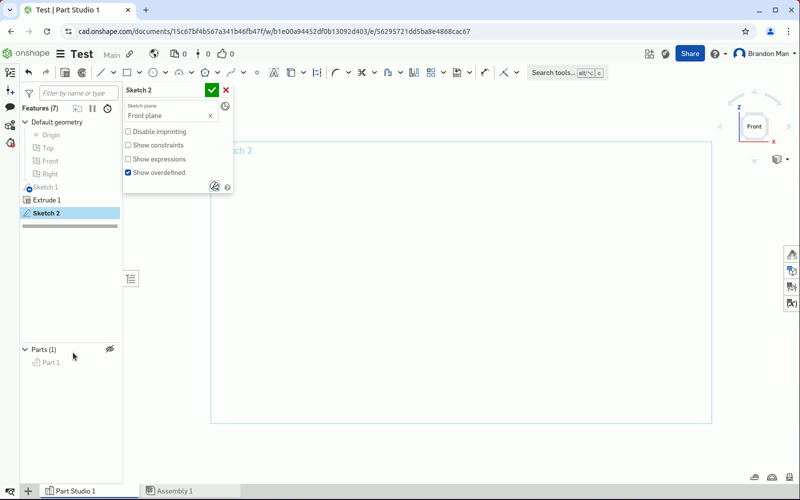
key_down(shift)
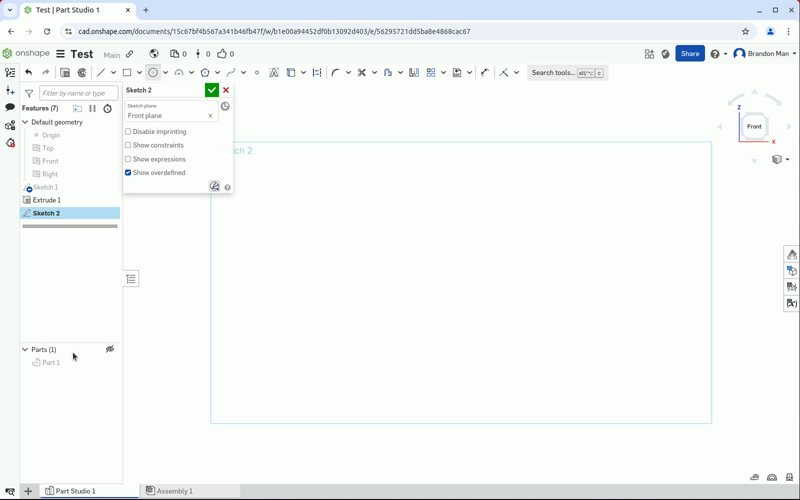
mouse_move(461, 282)
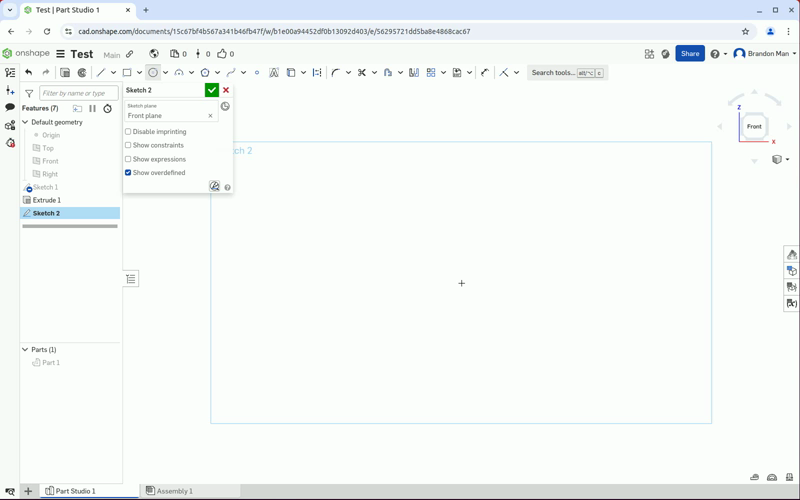
click(461, 282)
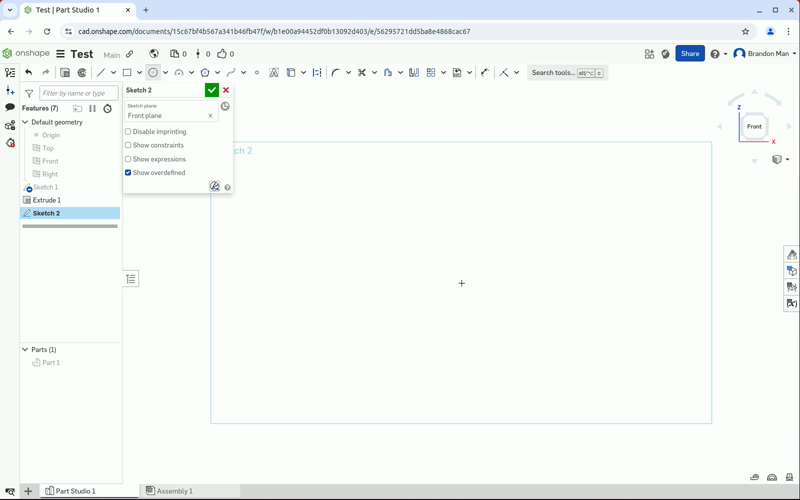
key_up(shift)
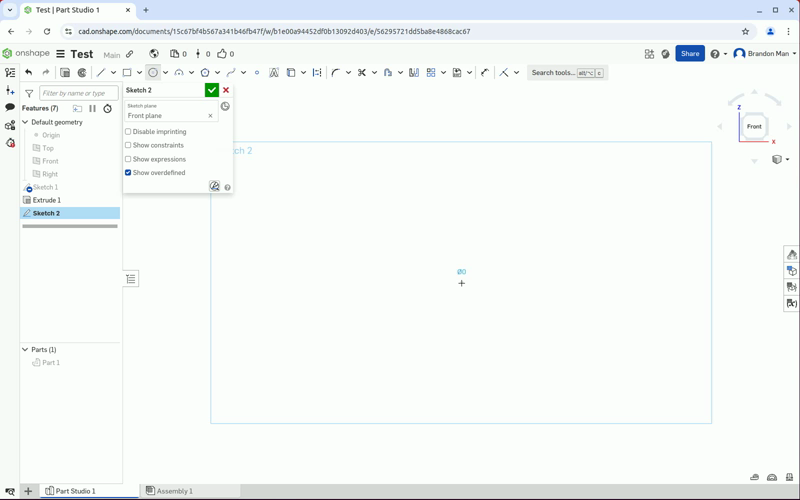
mouse_move(559, 282)
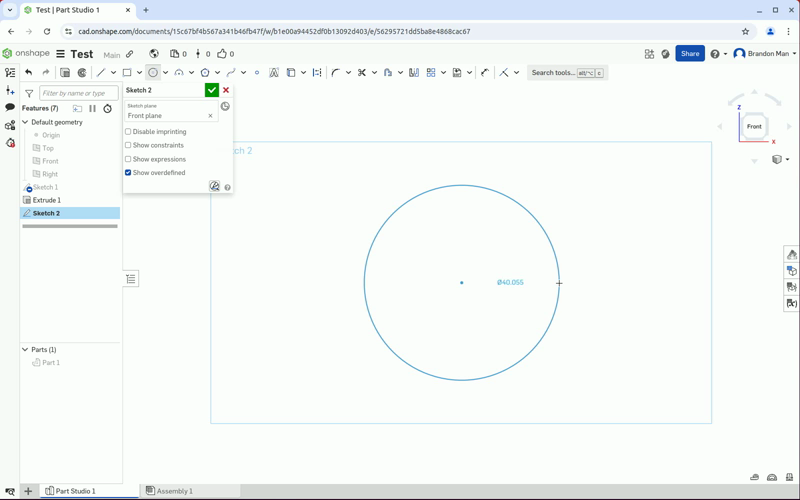
click(559, 282)
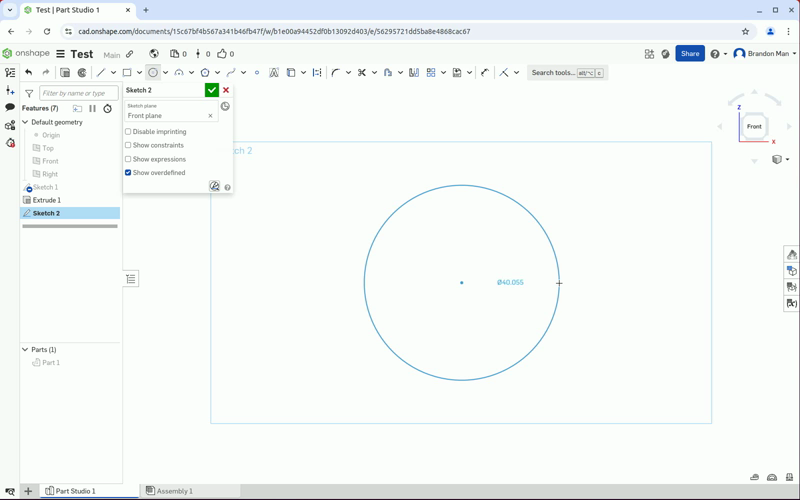
key(esc)
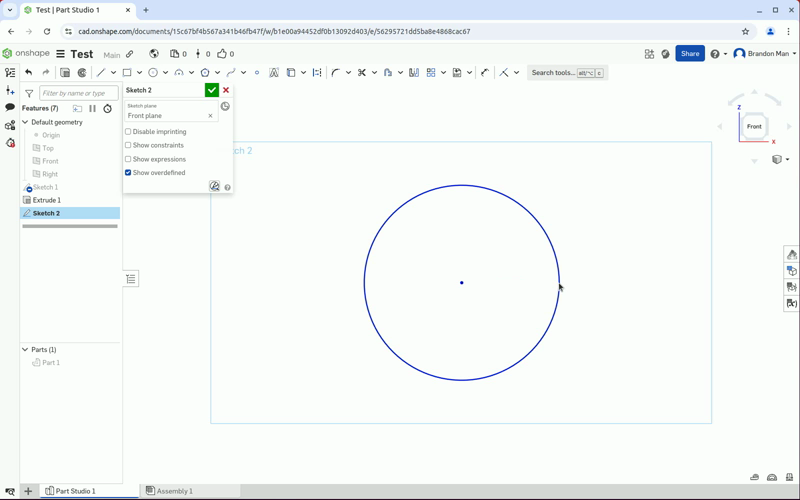
key(c)
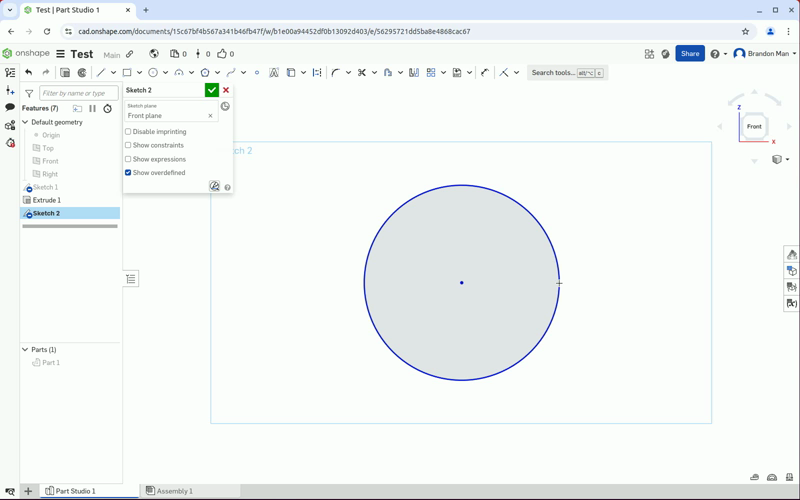
key_down(shift)
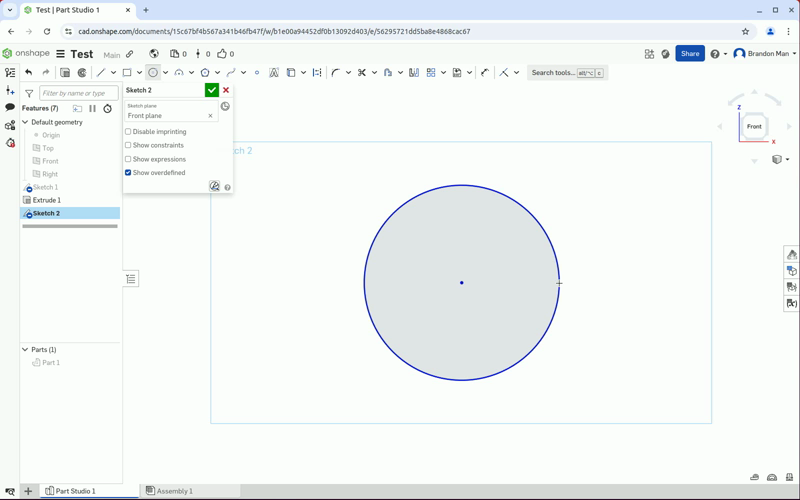
mouse_move(397, 282)
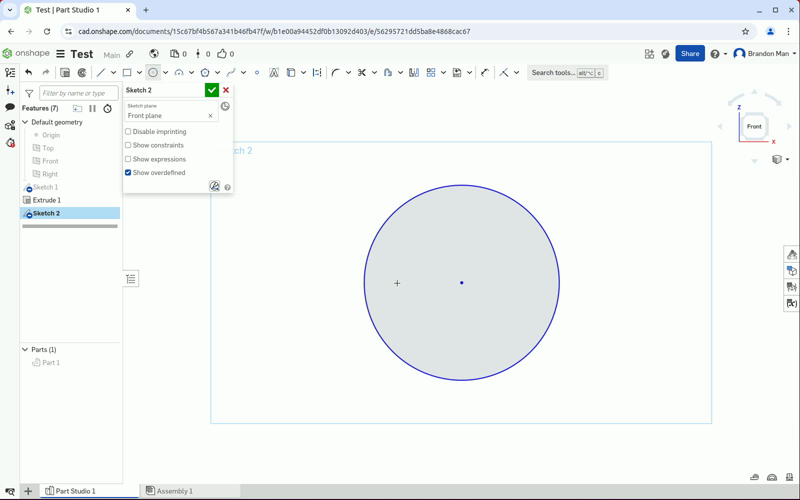
click(397, 282)
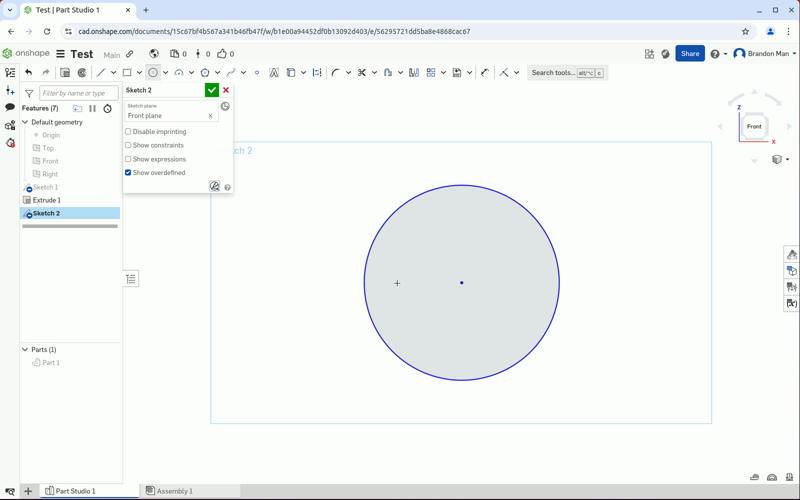
key_up(shift)
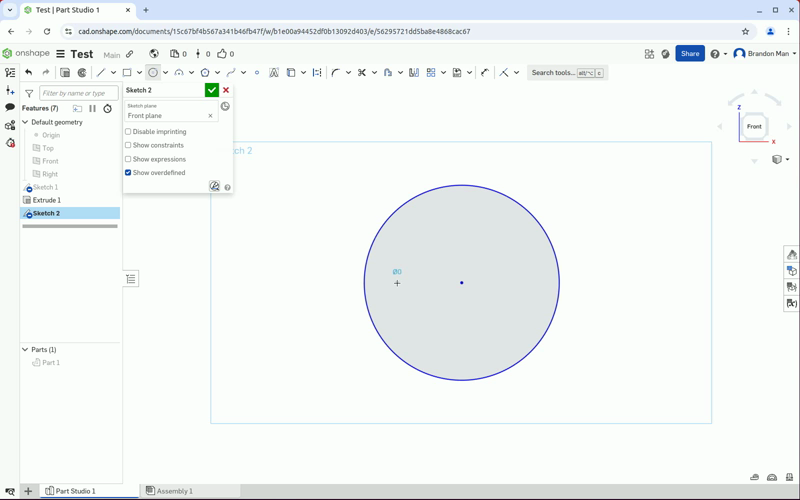
mouse_move(423, 282)
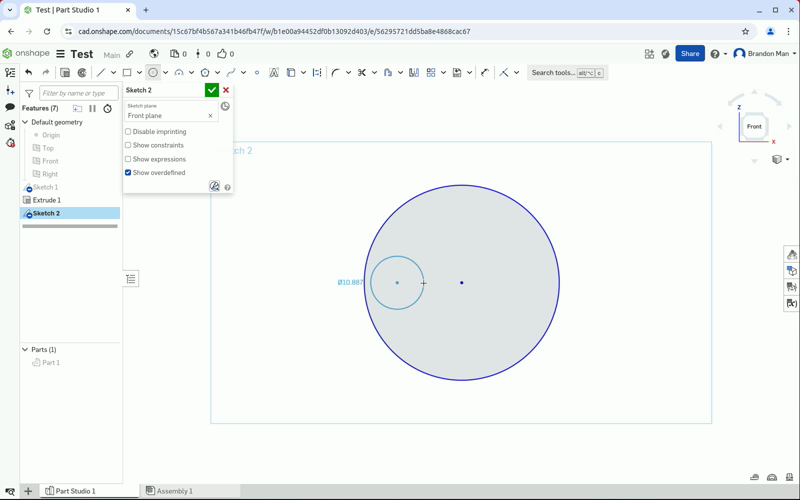
click(423, 282)
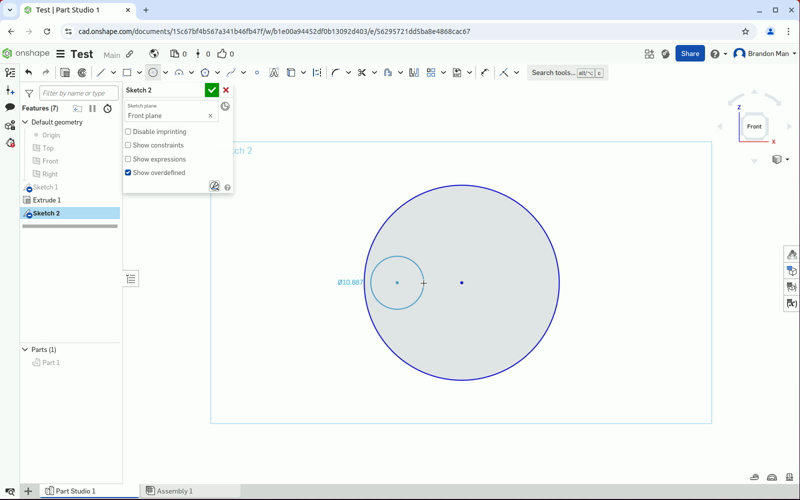
key(esc)
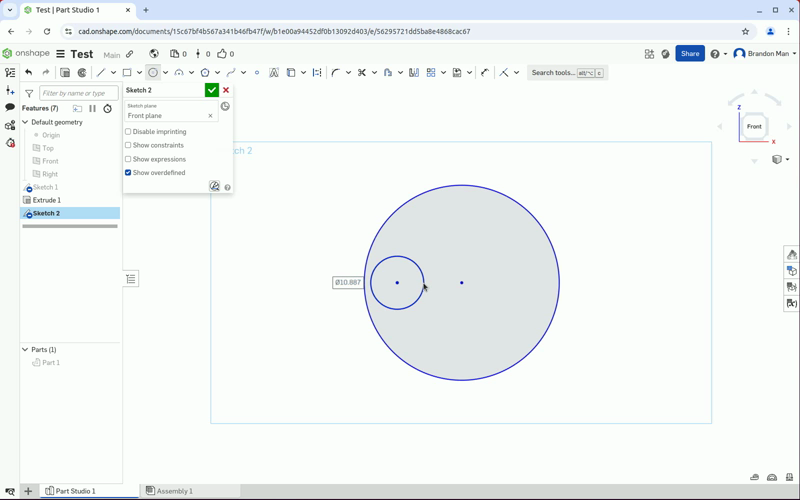
key(c)
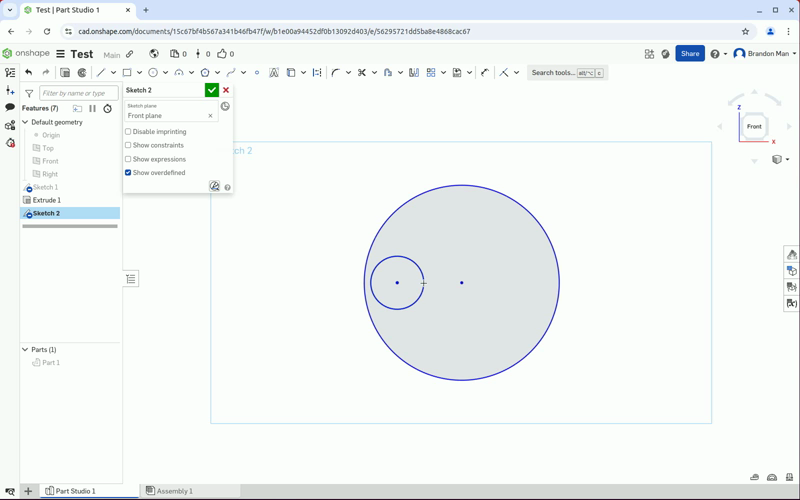
key_down(shift)
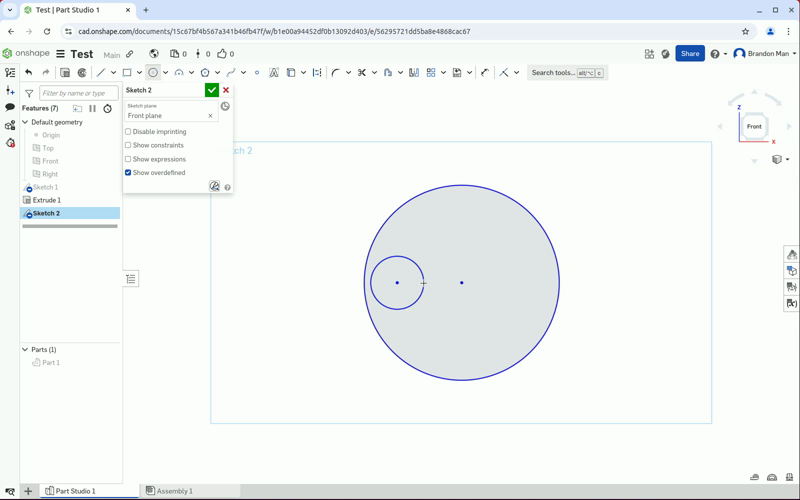
mouse_move(461, 282)
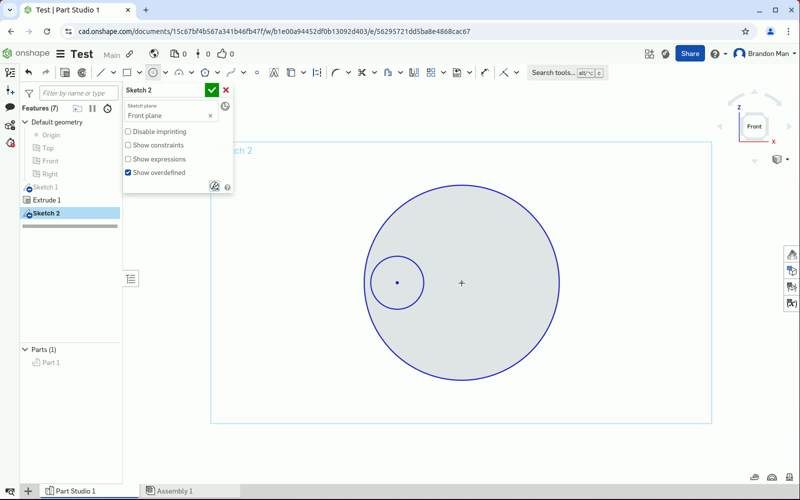
click(461, 282)
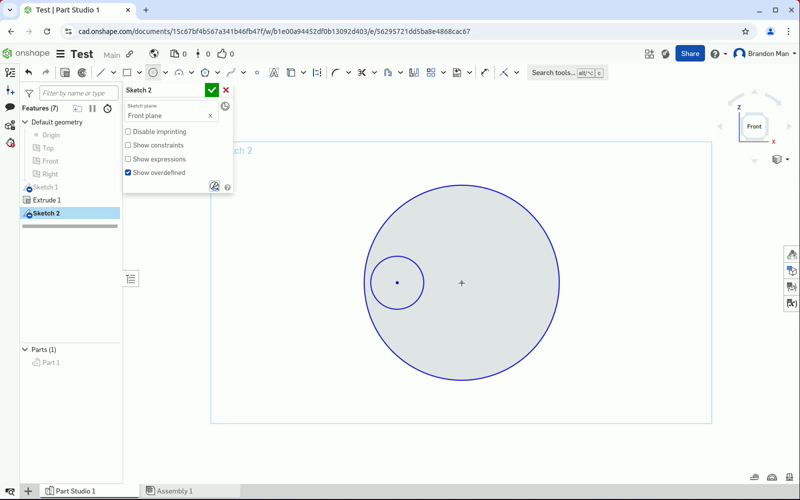
key_up(shift)
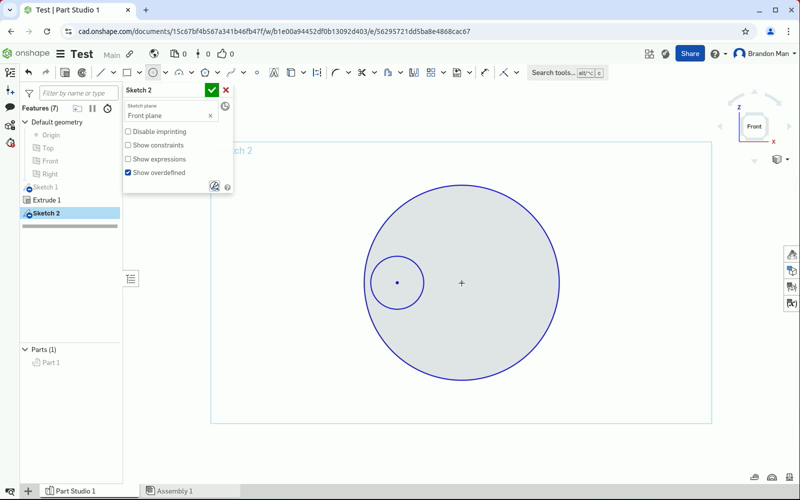
mouse_move(494, 282)
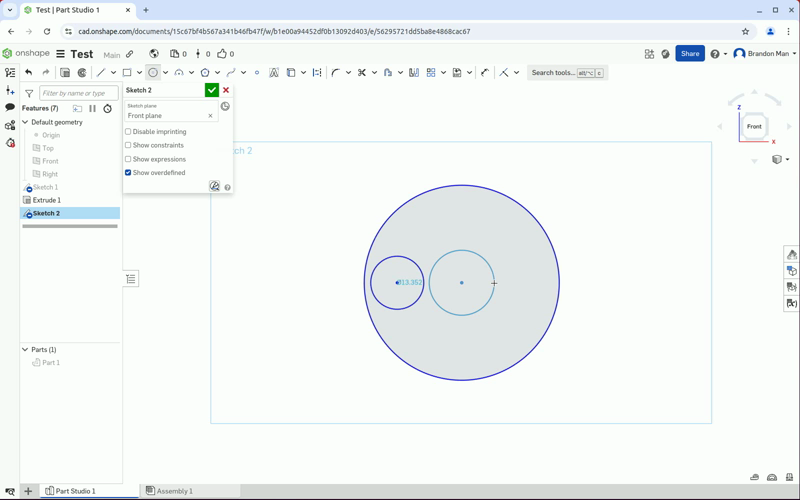
click(494, 282)
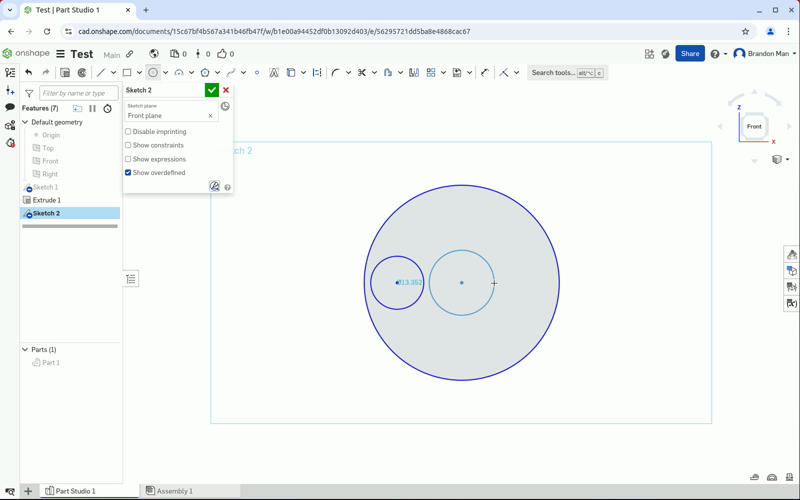
key(esc)
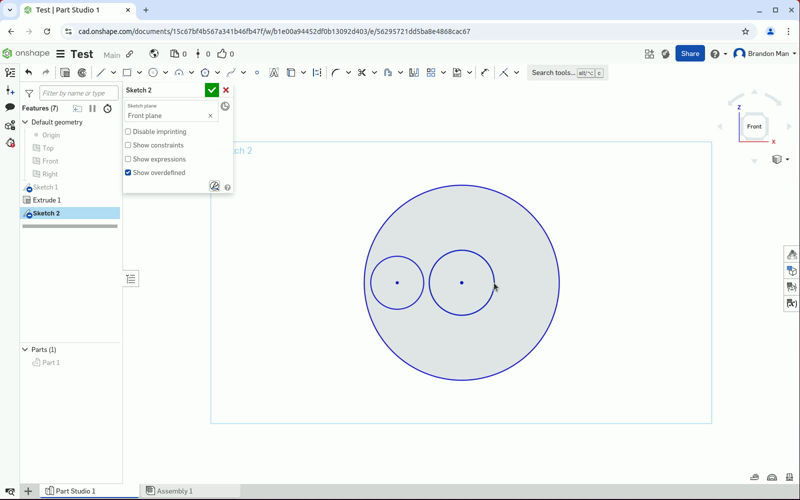
key(c)
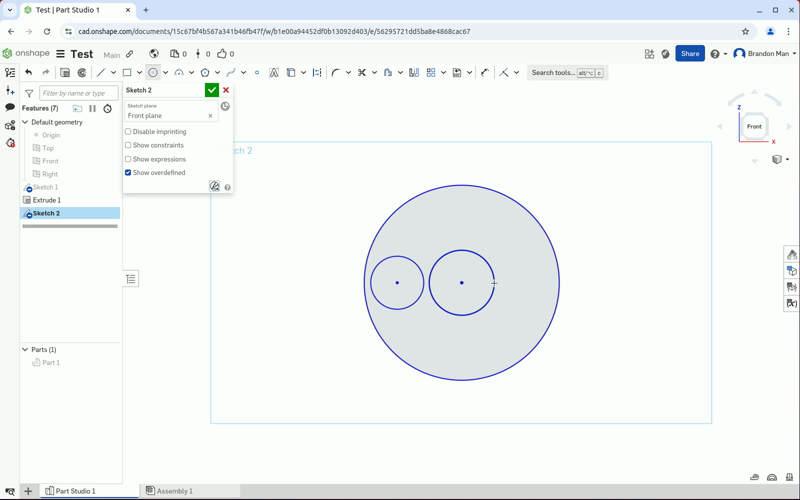
key_down(shift)
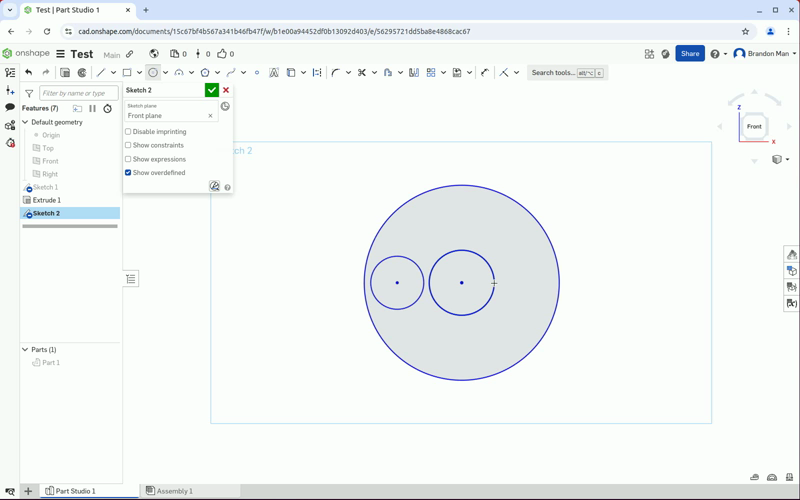
mouse_move(461, 345)
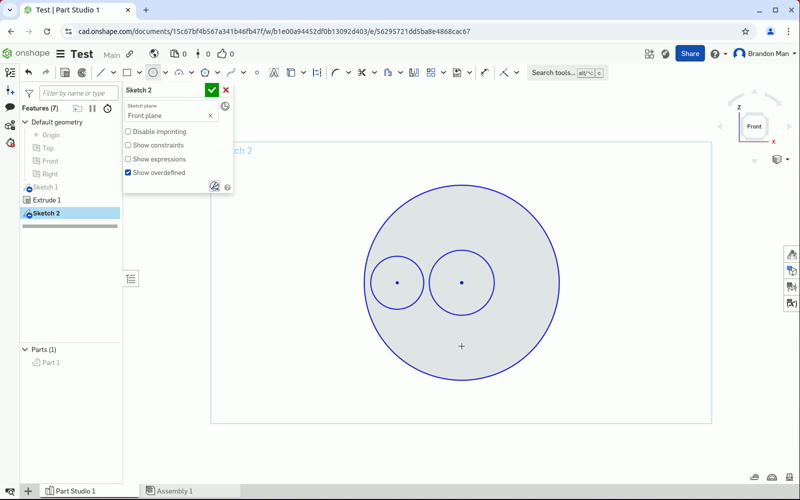
click(461, 345)
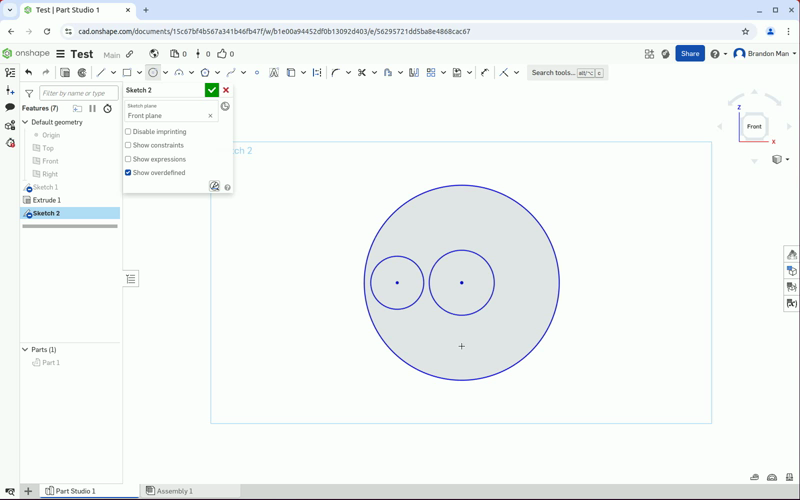
key_up(shift)
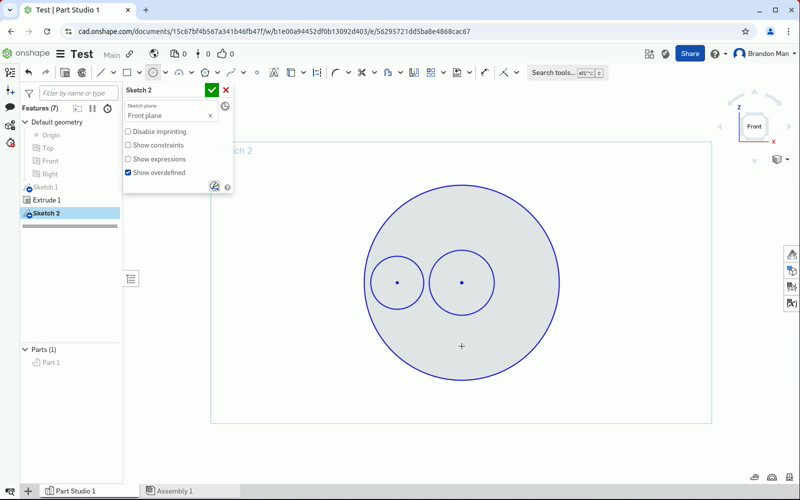
mouse_move(488, 345)
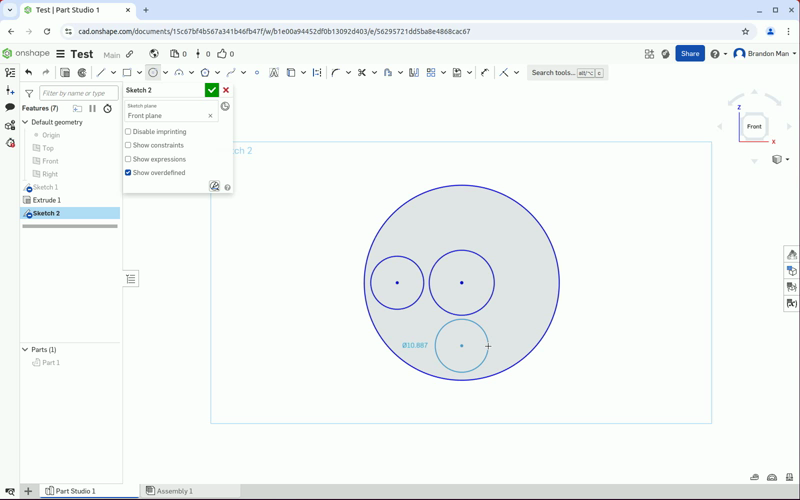
click(488, 345)
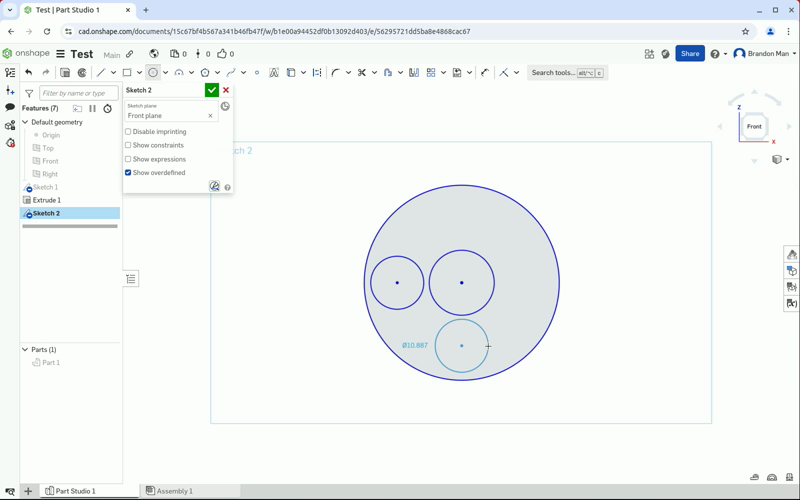
key(esc)
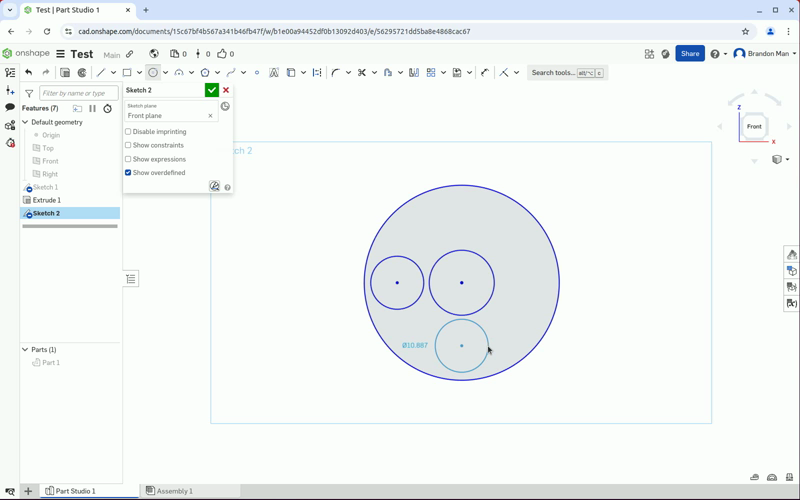
key(c)
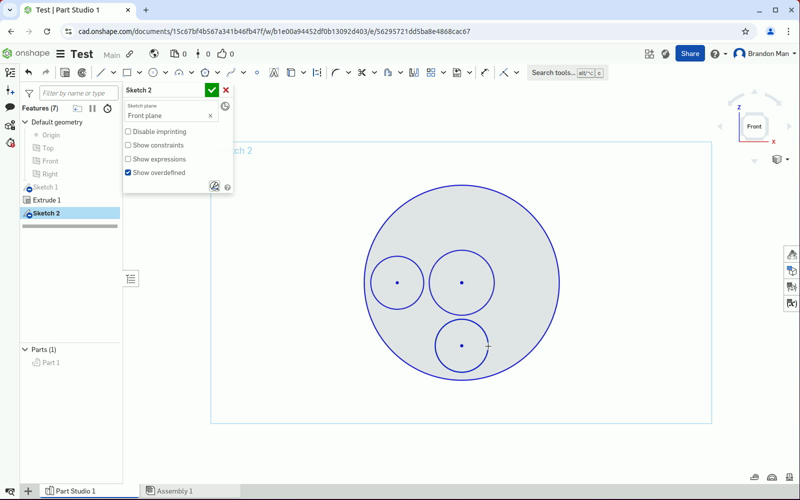
key_down(shift)
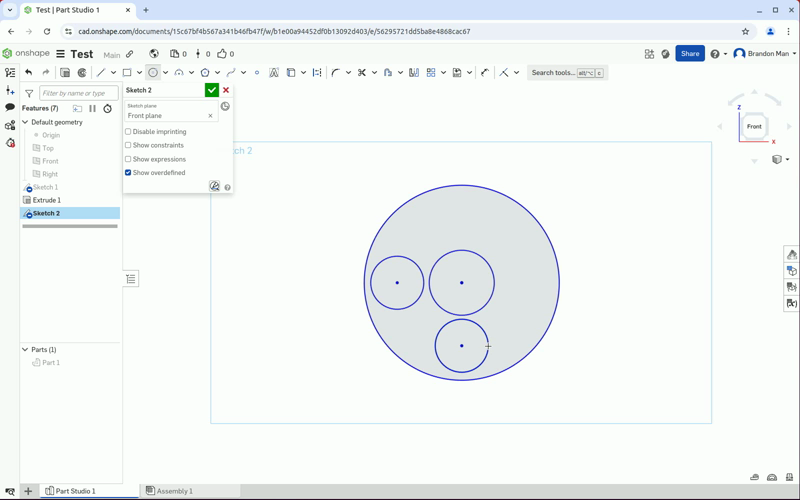
mouse_move(461, 224)
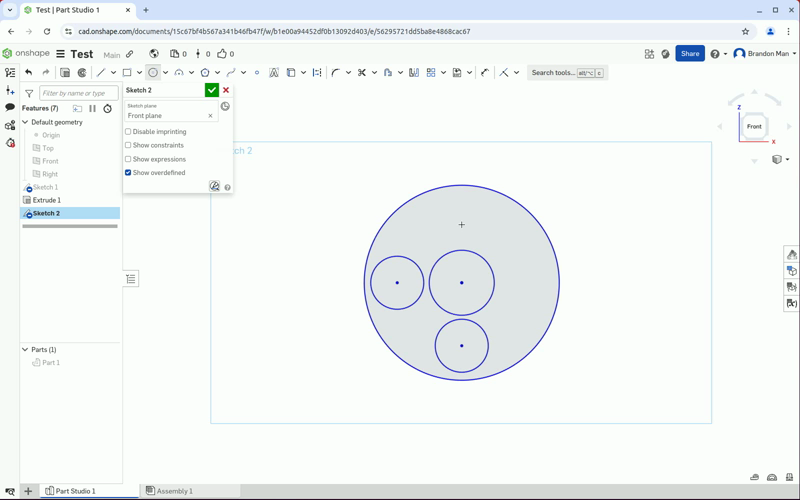
click(461, 224)
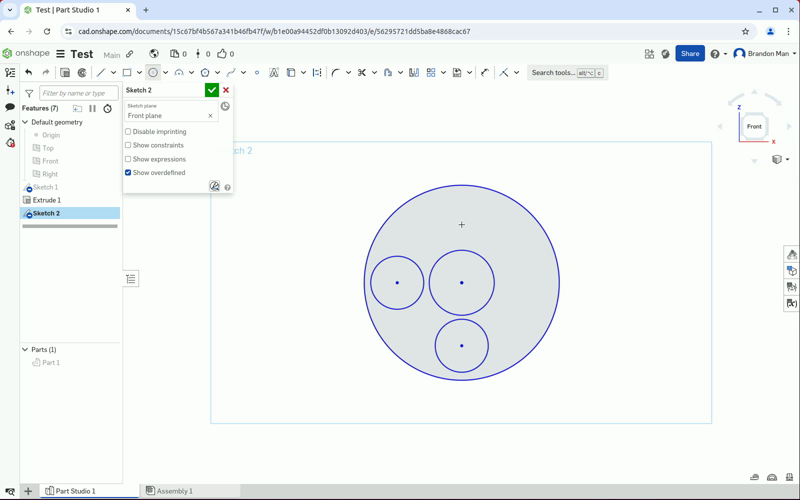
key_up(shift)
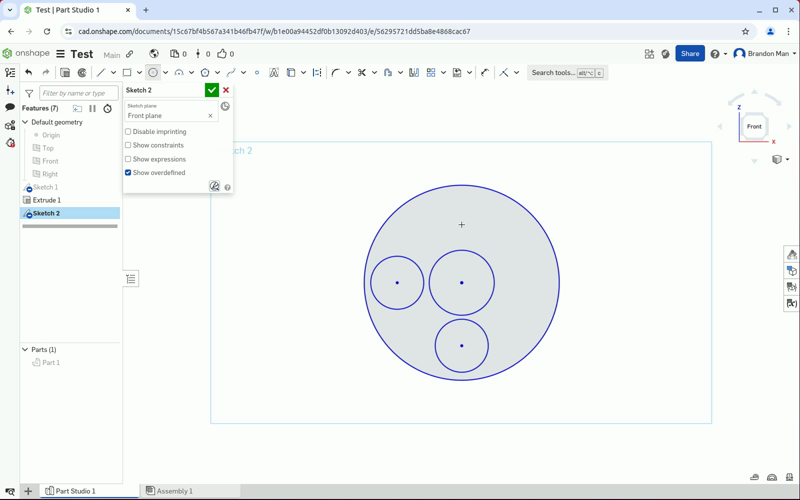
mouse_move(488, 224)
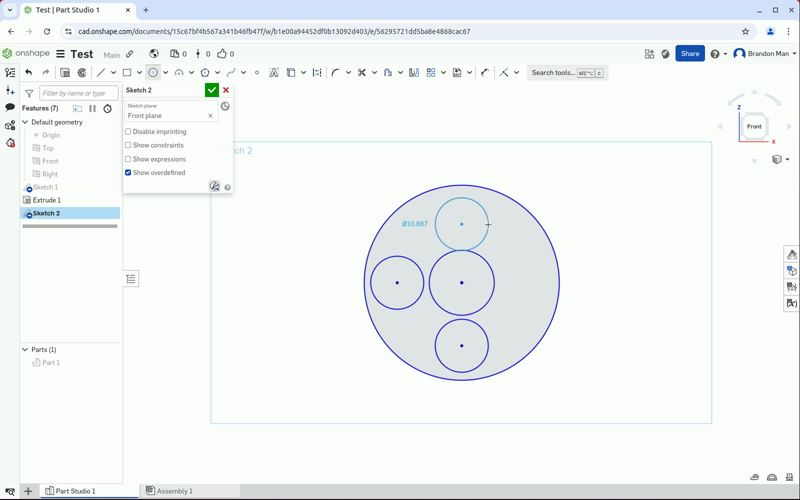
click(488, 224)
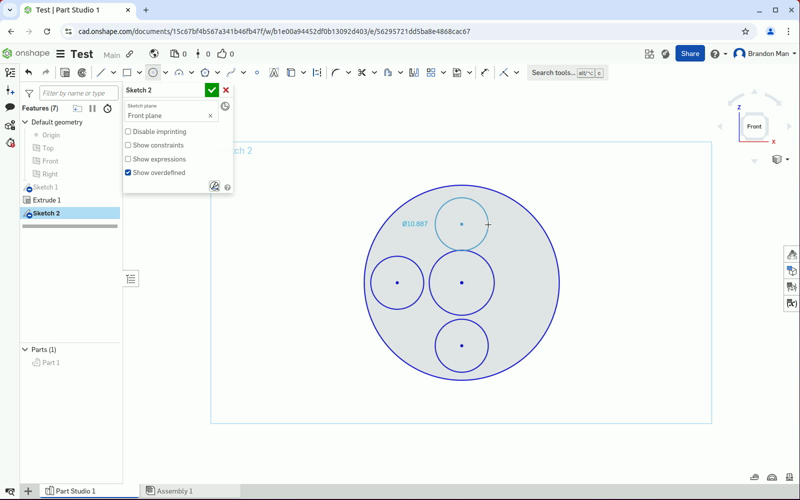
key(esc)
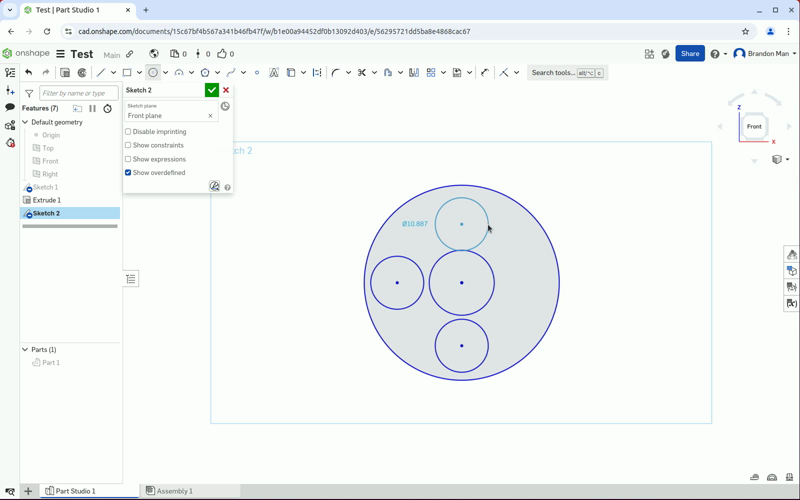
key(c)
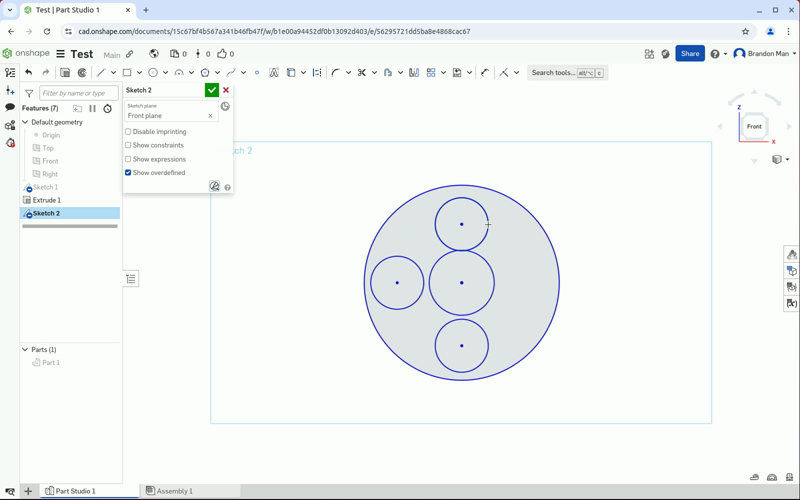
key_down(shift)
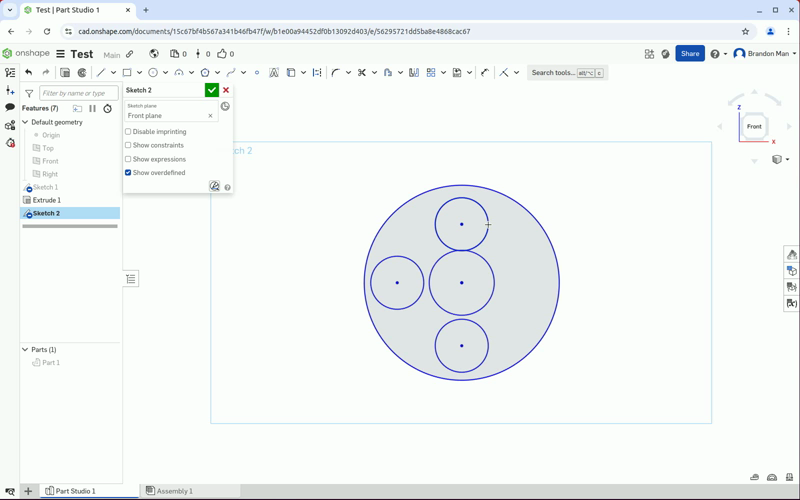
mouse_move(528, 282)
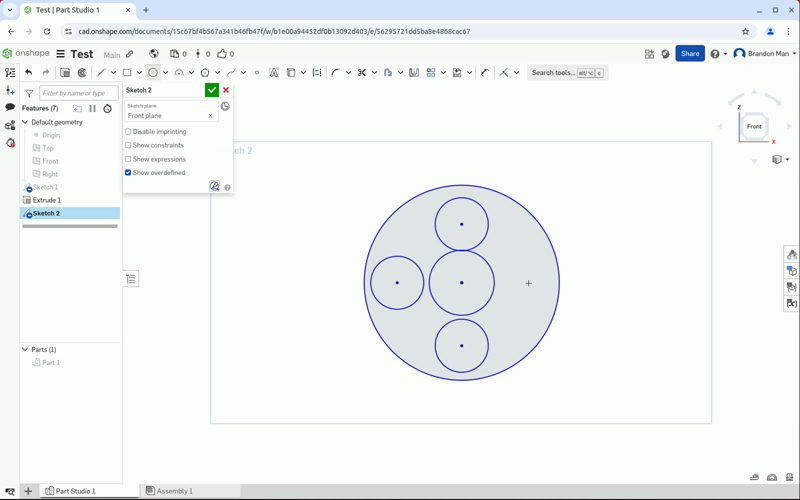
click(528, 282)
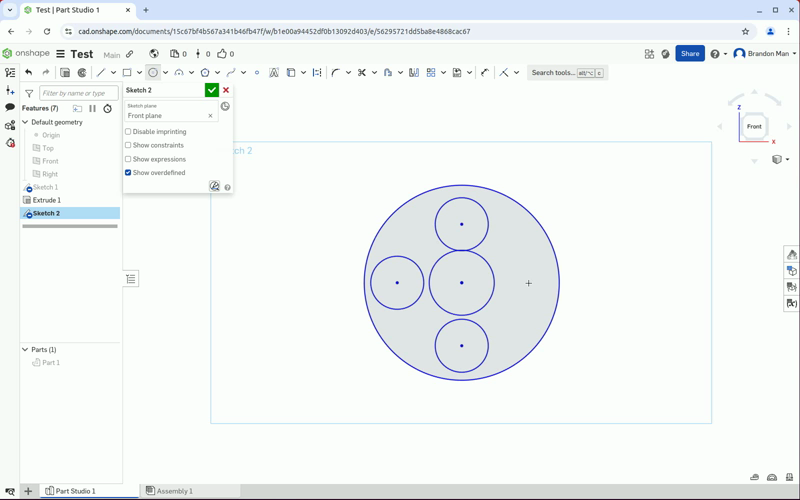
key_up(shift)
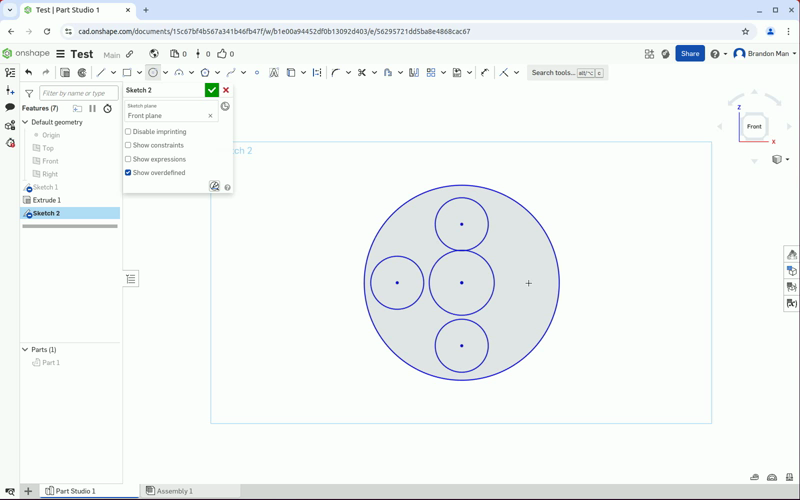
mouse_move(555, 282)
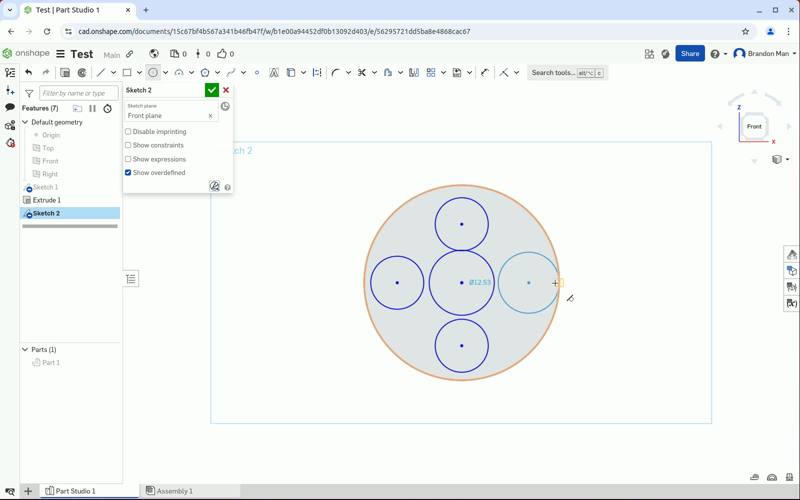
scroll(6)
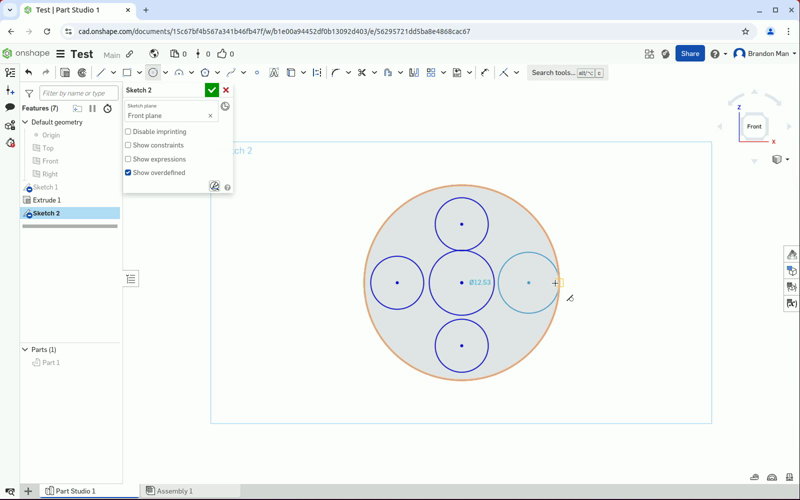
scroll(6)
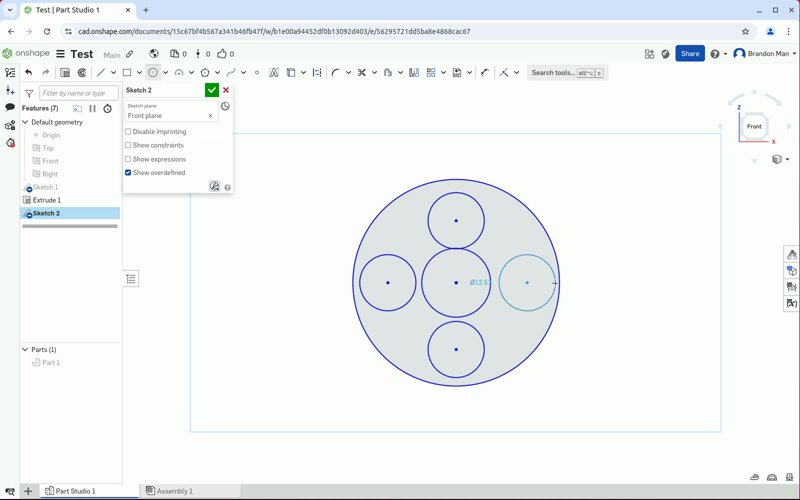
scroll(6)
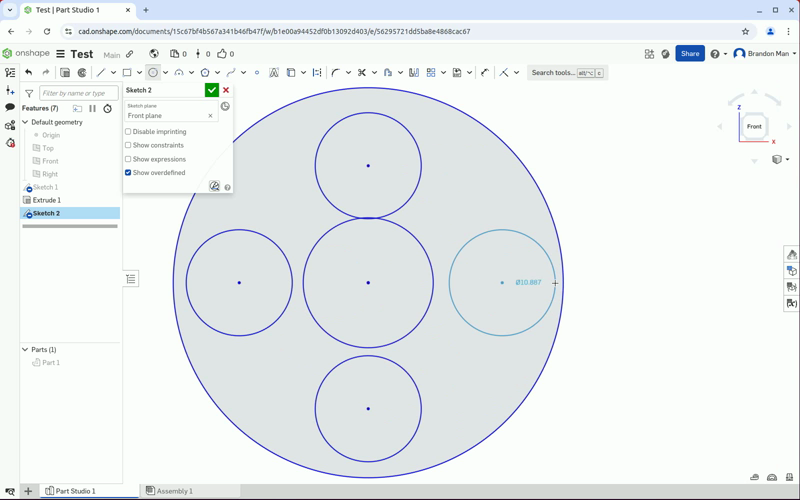
scroll(6)
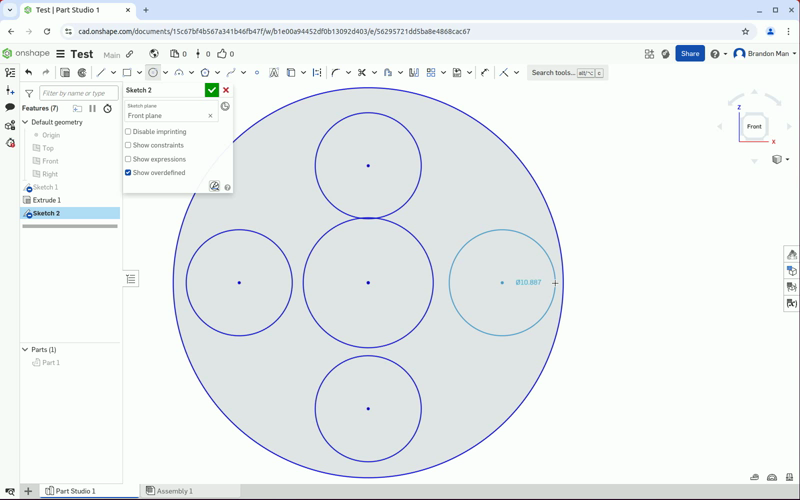
scroll(6)
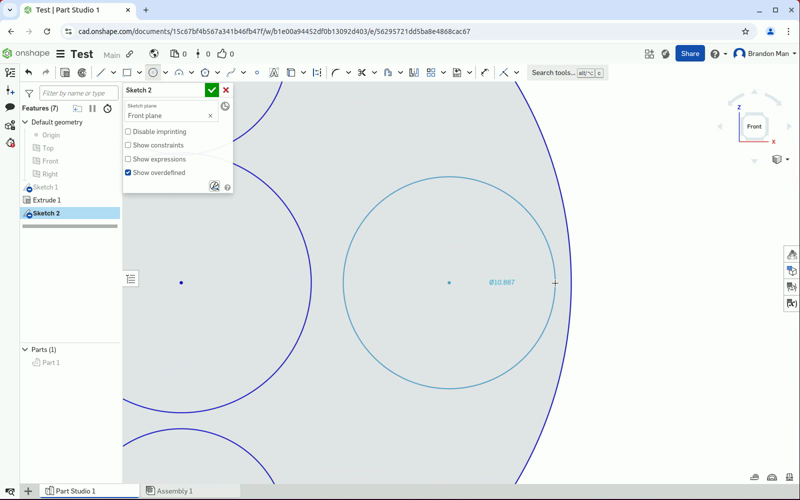
scroll(6)
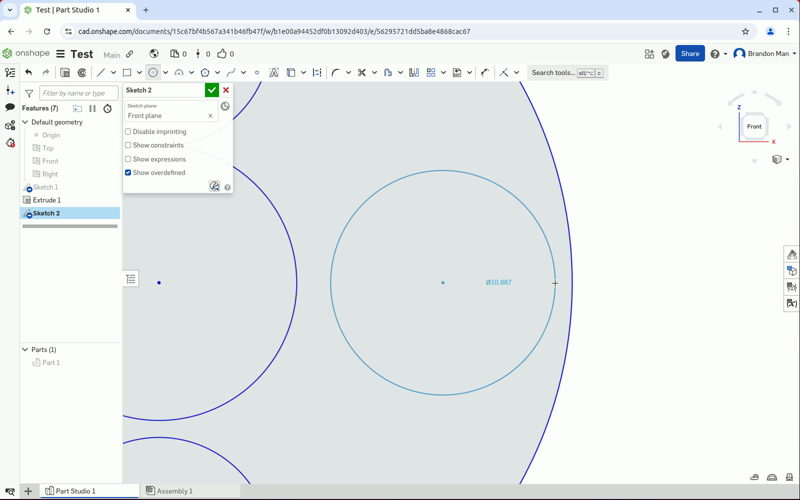
scroll(6)
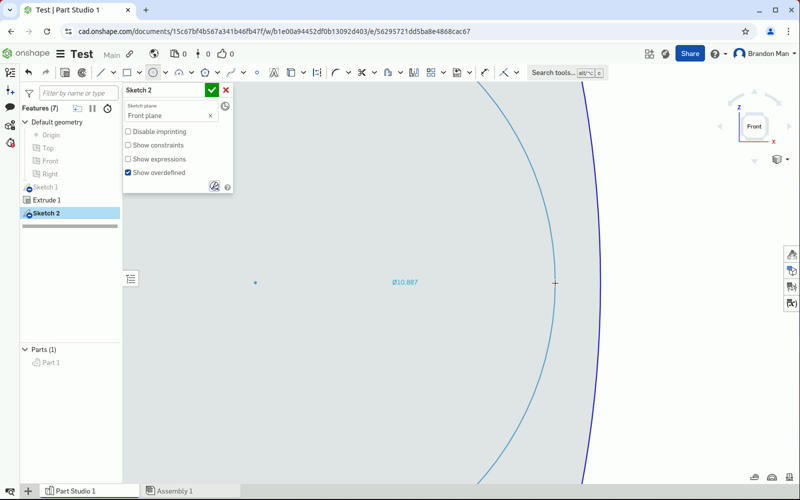
click(555, 282)
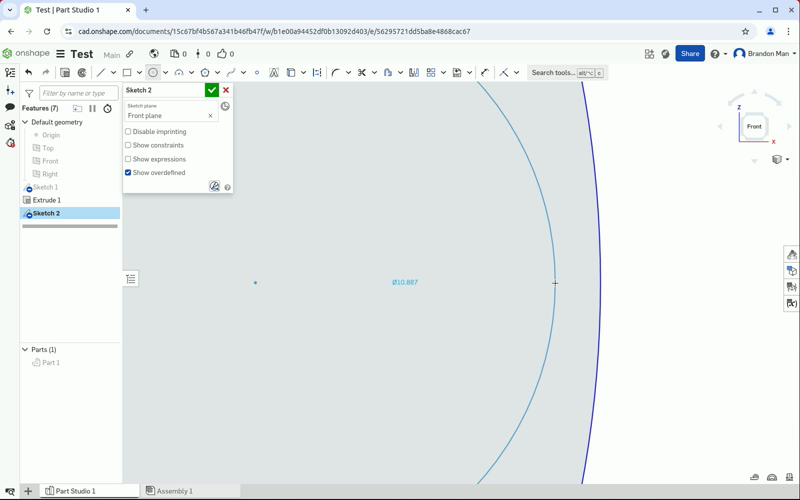
scroll(-6)
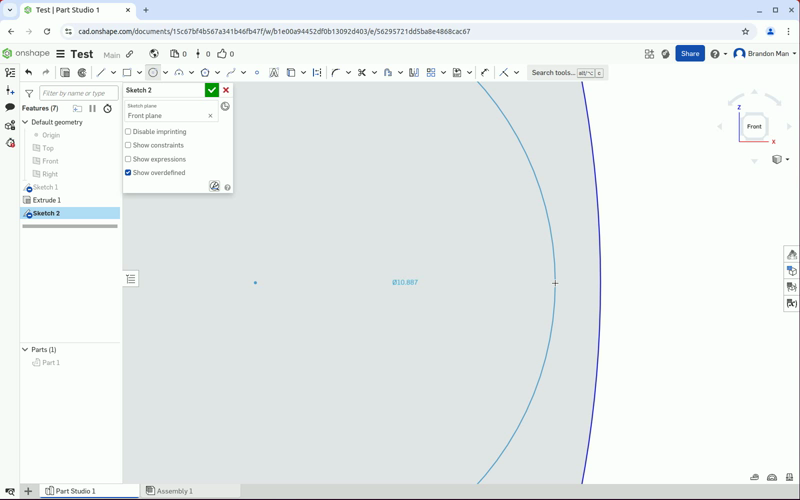
scroll(-6)
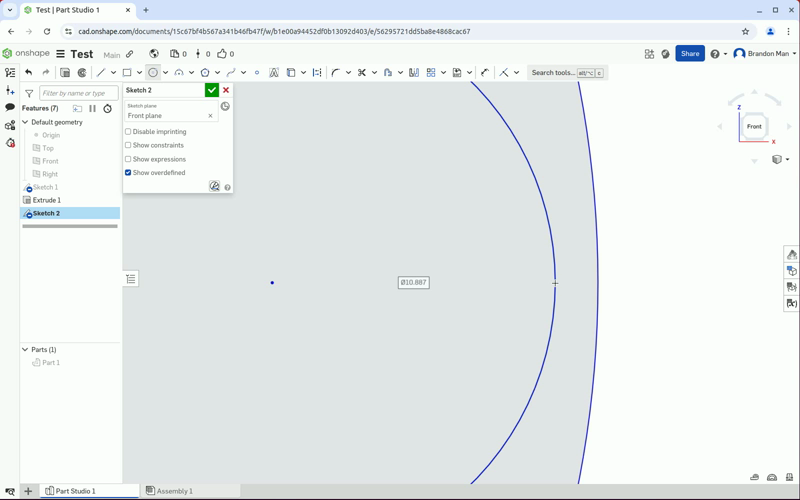
scroll(-6)
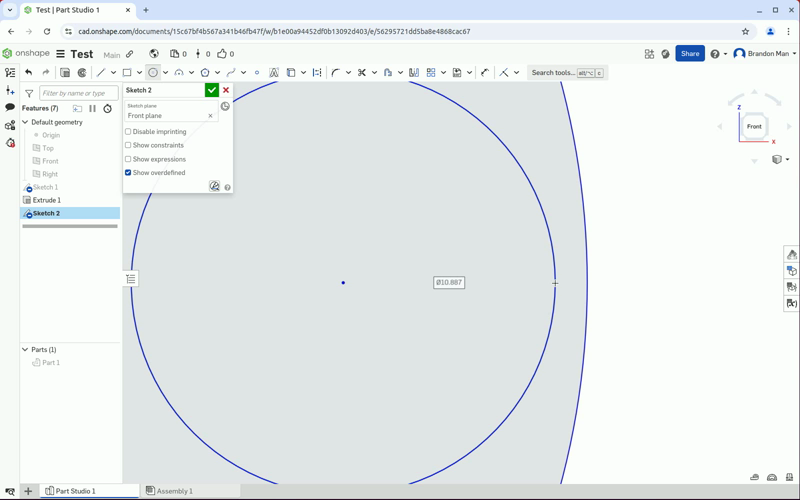
scroll(-6)
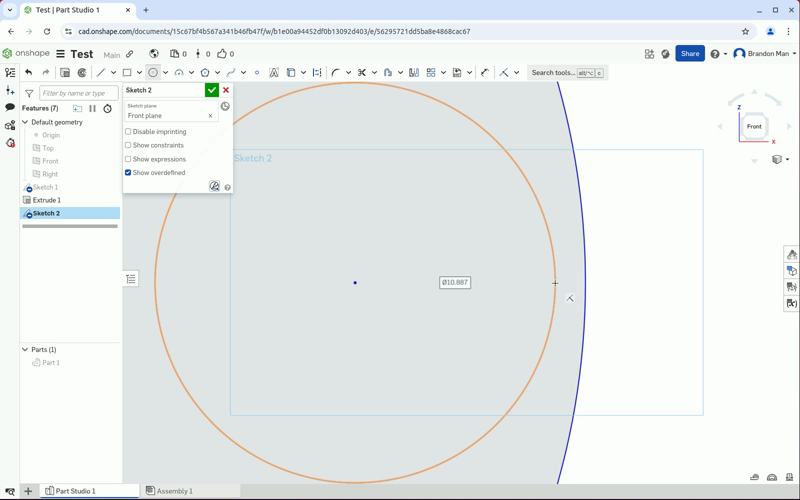
scroll(-6)
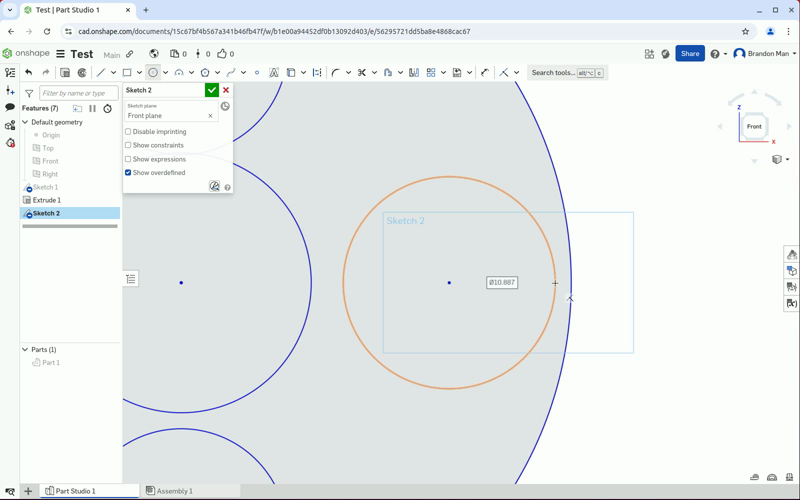
scroll(-6)
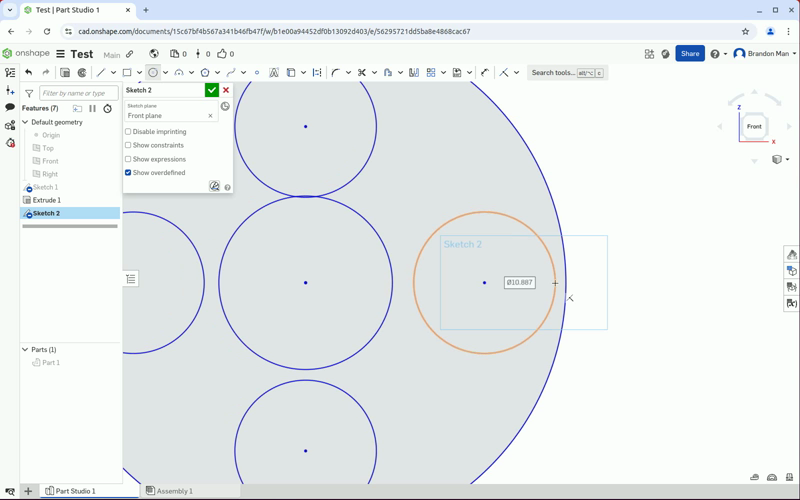
scroll(-6)
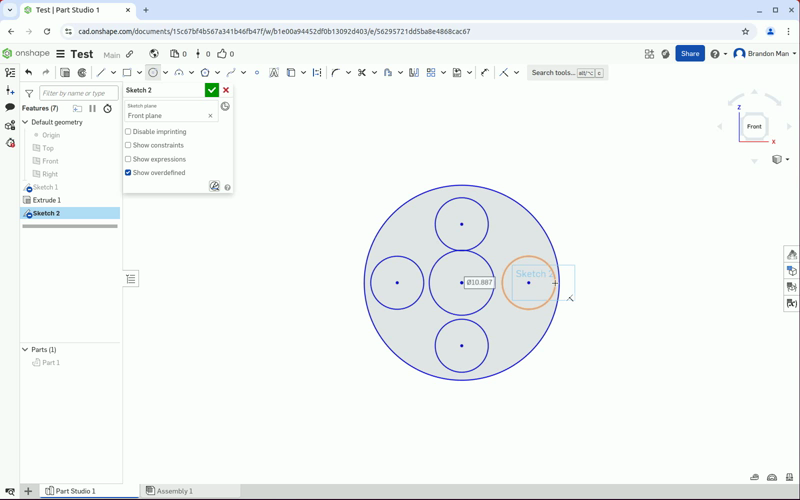
key(esc)
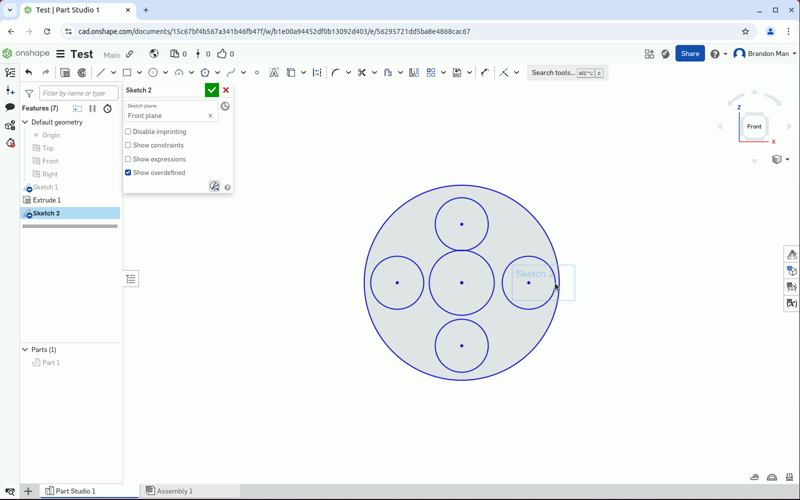
mouse_move(522, 233)
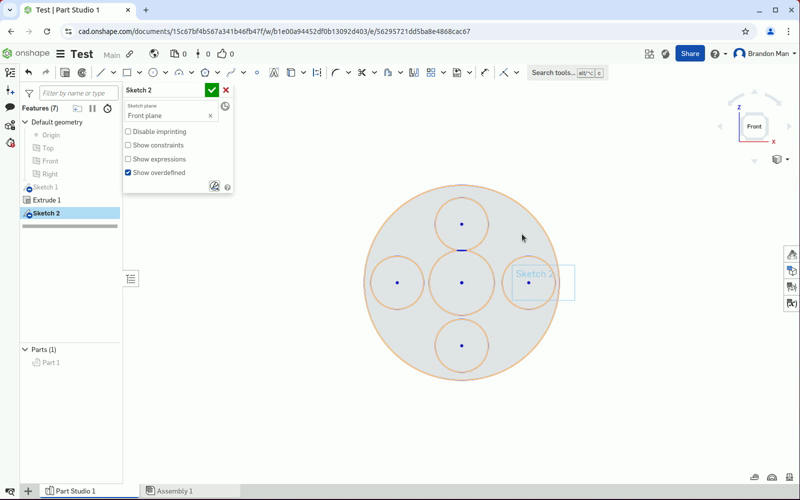
click(522, 233)
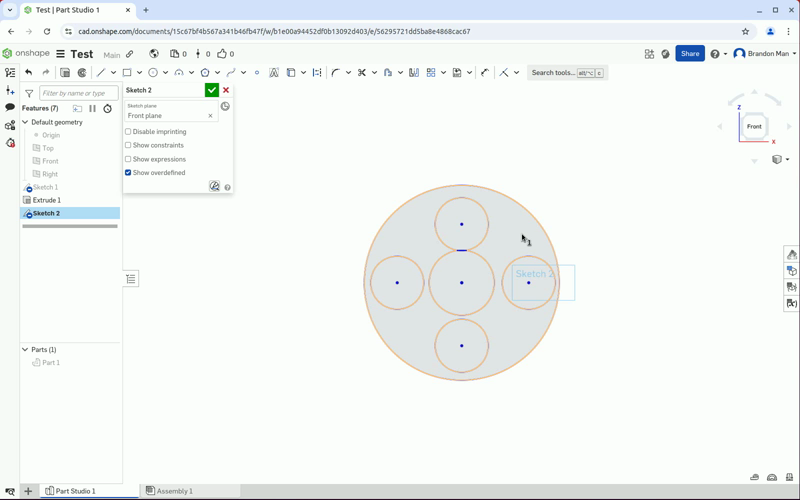
mouse_move(73, 352)
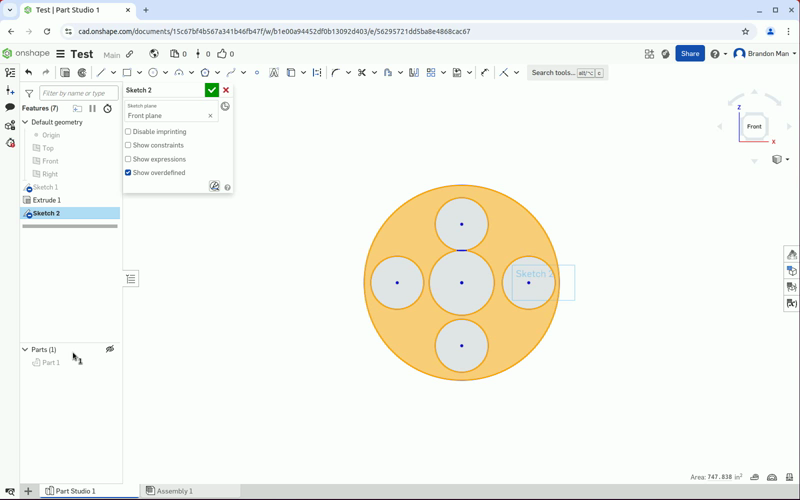
key(shift+y)
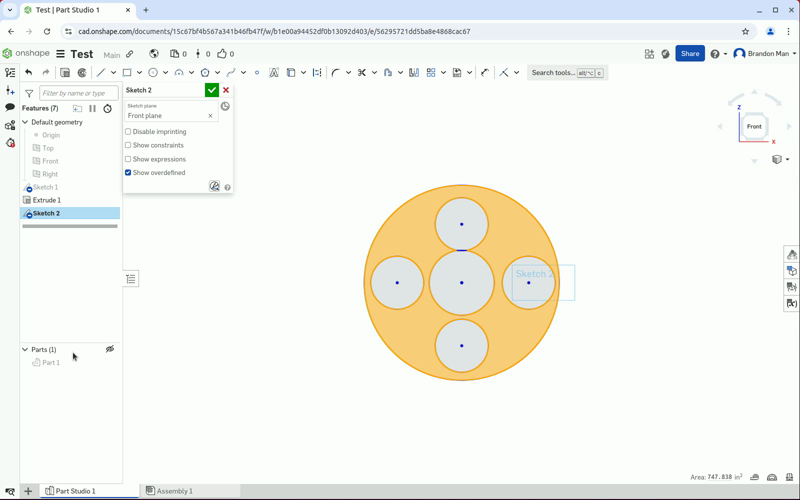
key(shift+e)
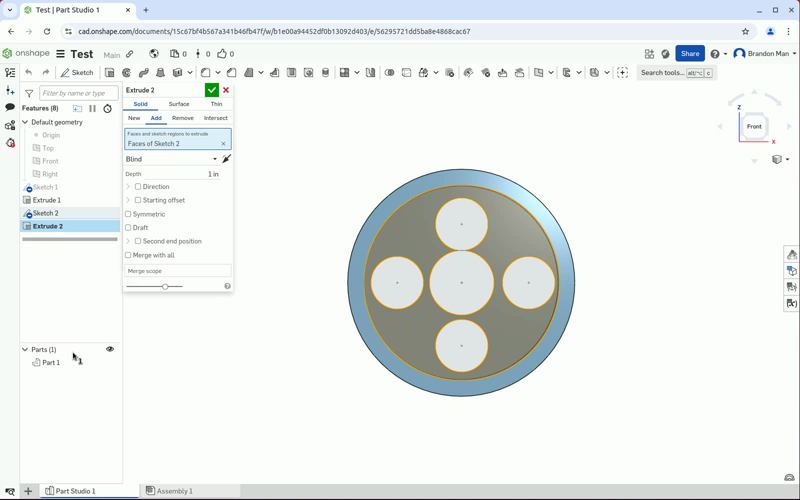
mouse_move(143, 106)
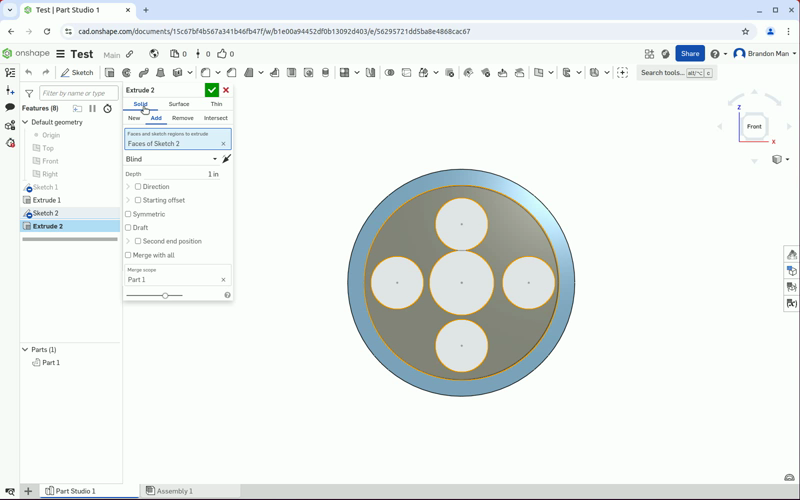
click(143, 106)
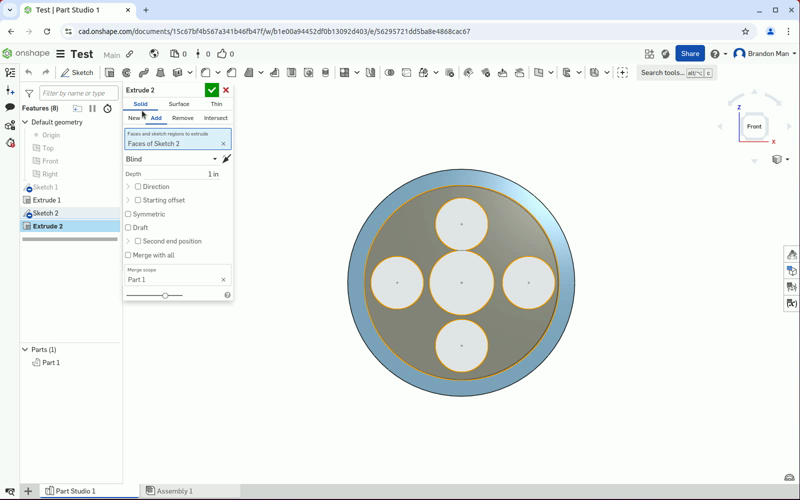
mouse_move(137, 120)
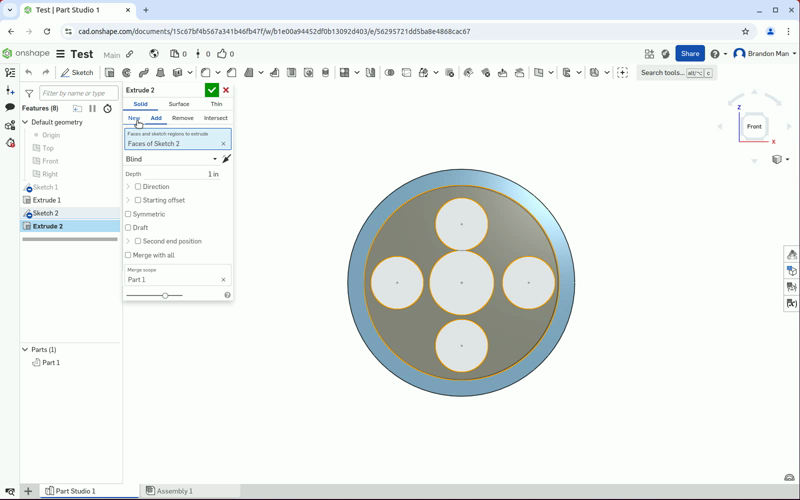
click(137, 120)
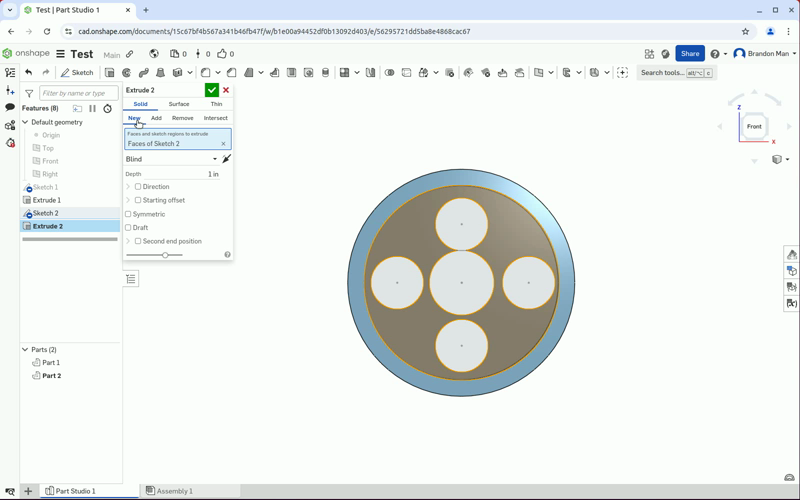
key(tab, 4)
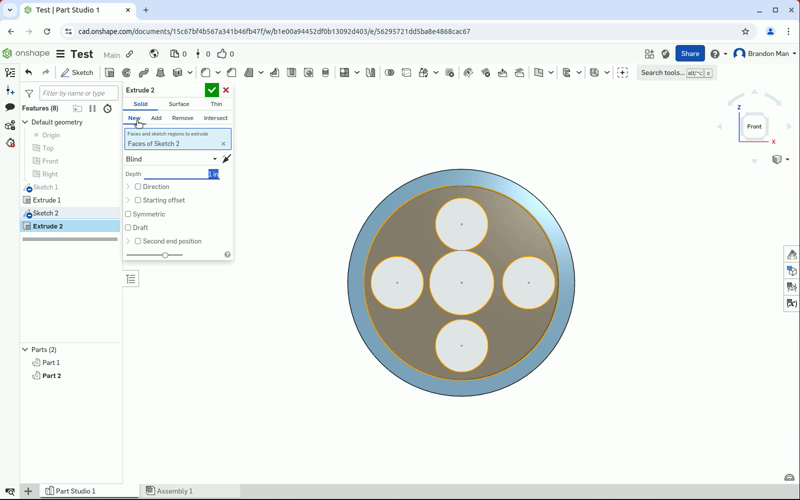
text(9.869)
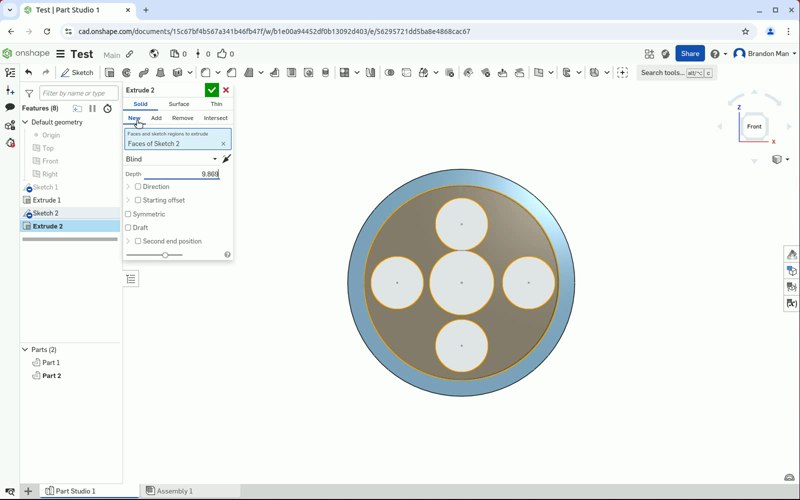
key(enter)
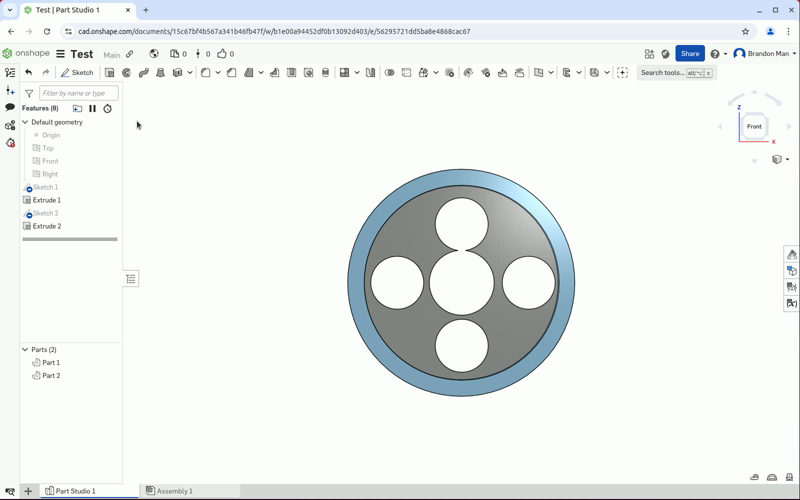
key(shift+h)
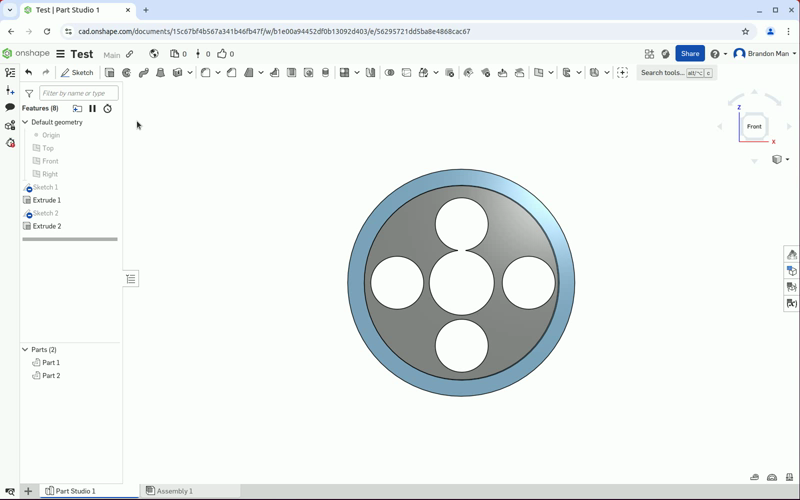
key(shift+h)
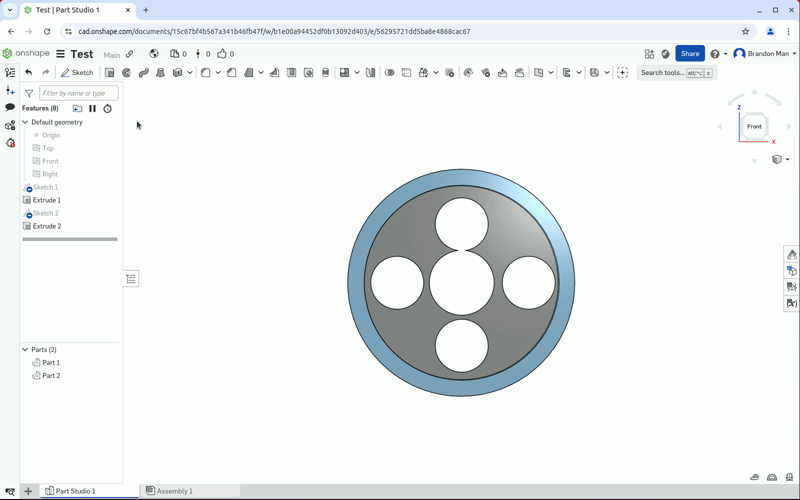
mouse_move(73, 189)
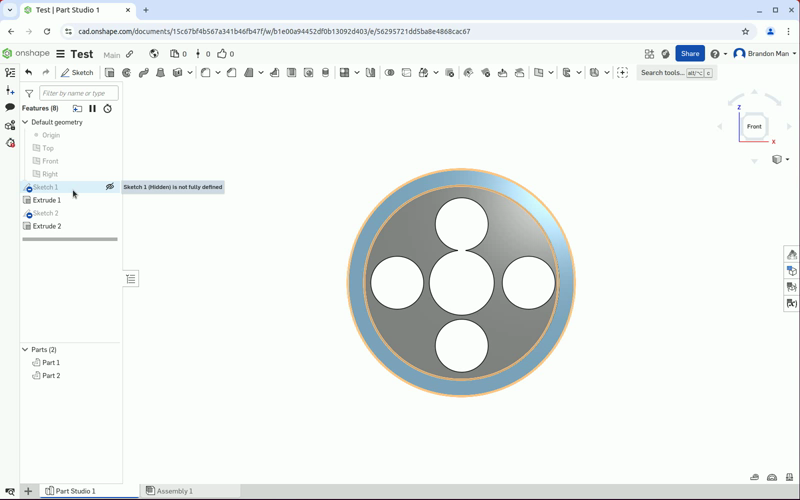
click(73, 189)
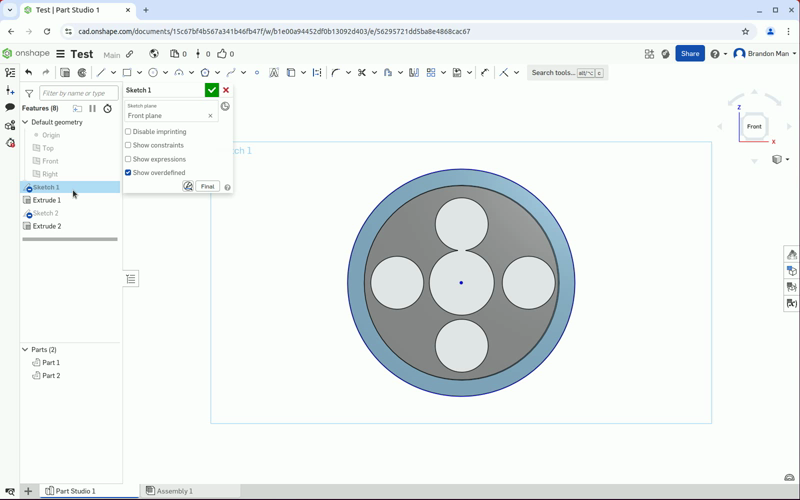
mouse_move(229, 92)
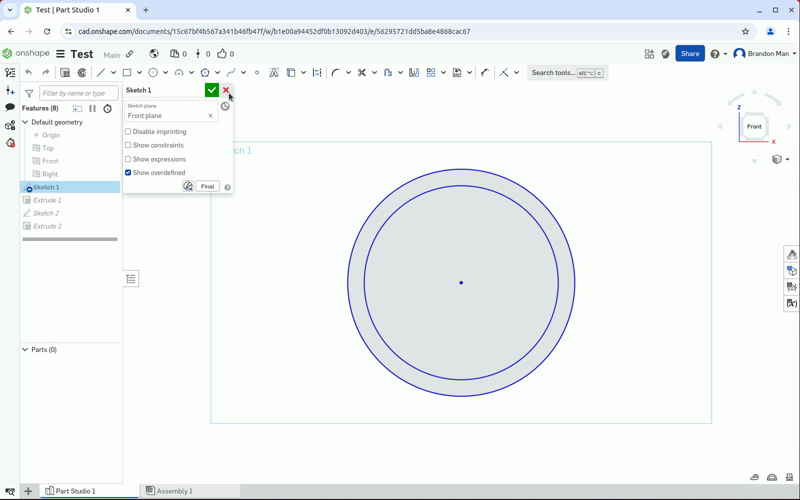
click(229, 92)
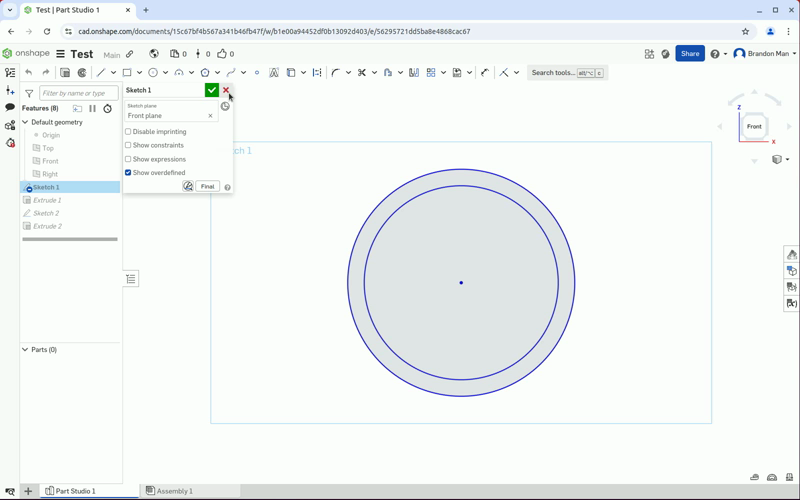
key(shift+s)
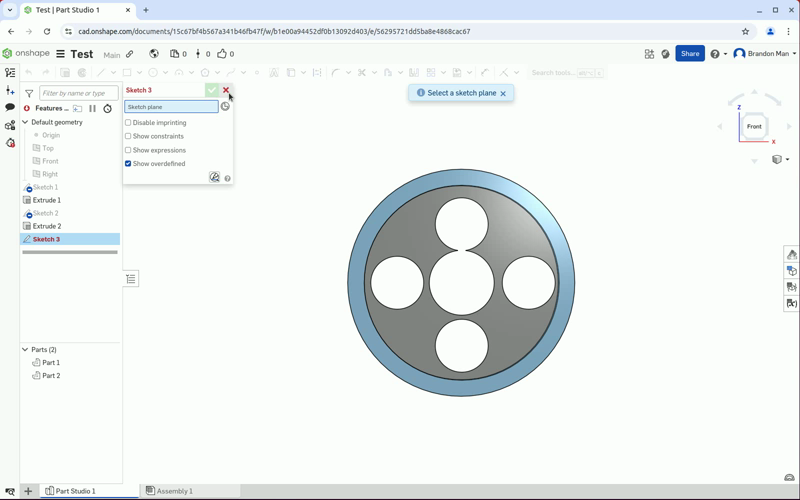
mouse_move(73, 163)
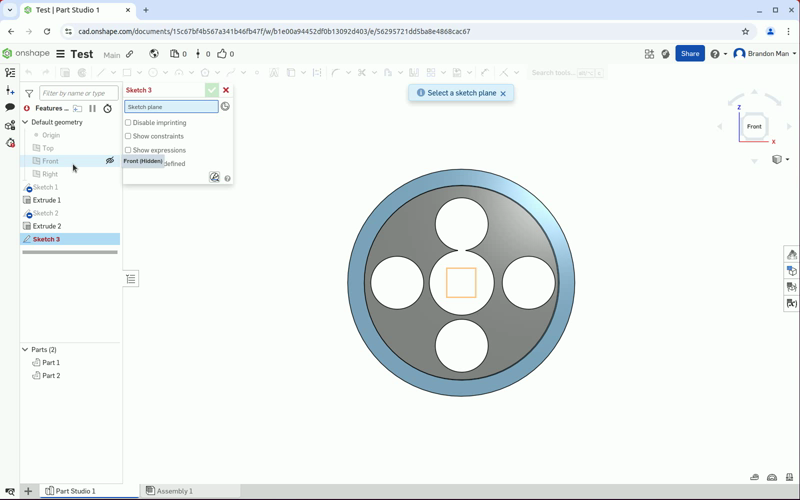
click(73, 163)
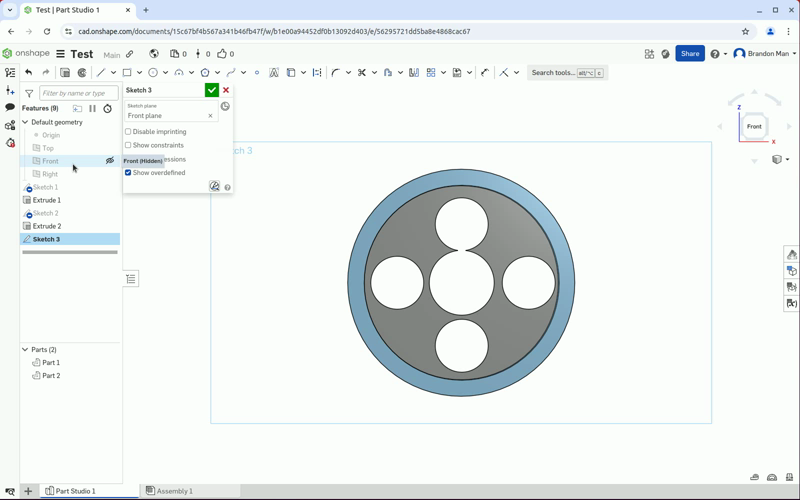
mouse_move(73, 352)
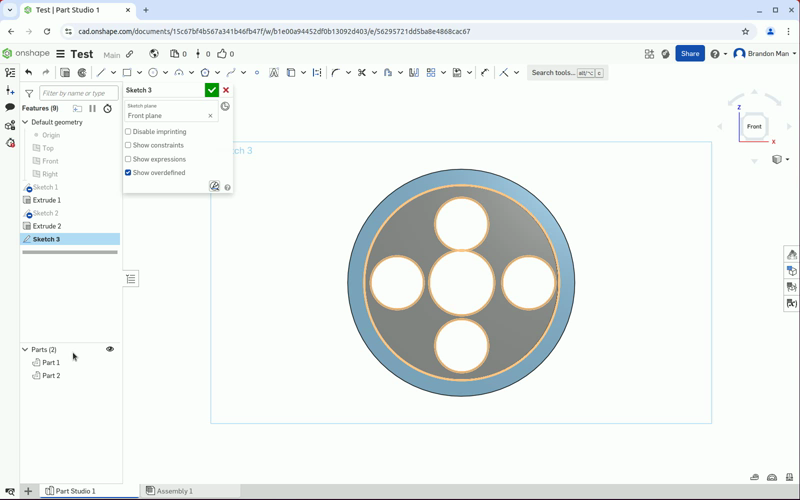
key(y)
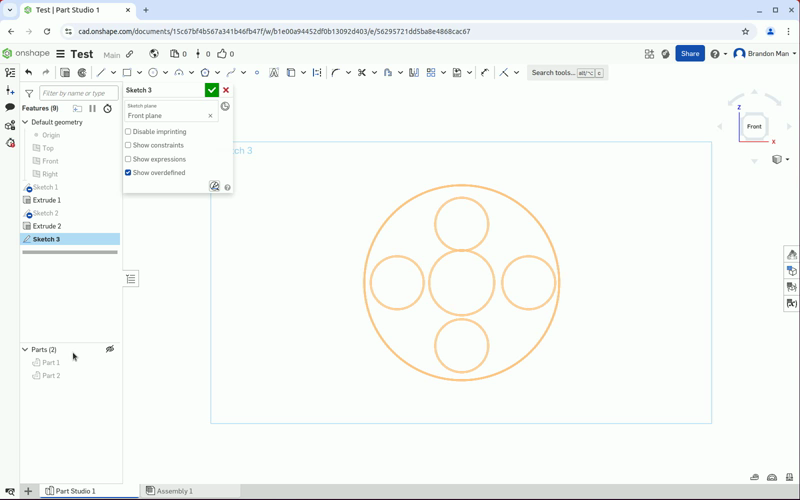
key(c)
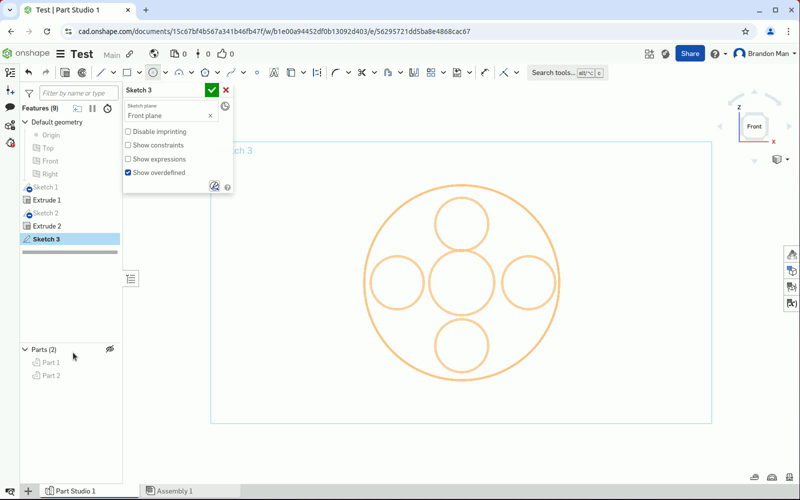
key_down(shift)
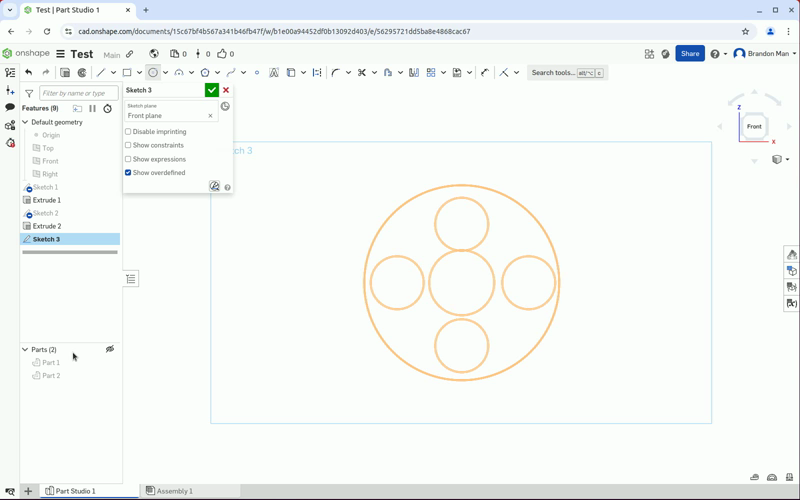
mouse_move(461, 282)
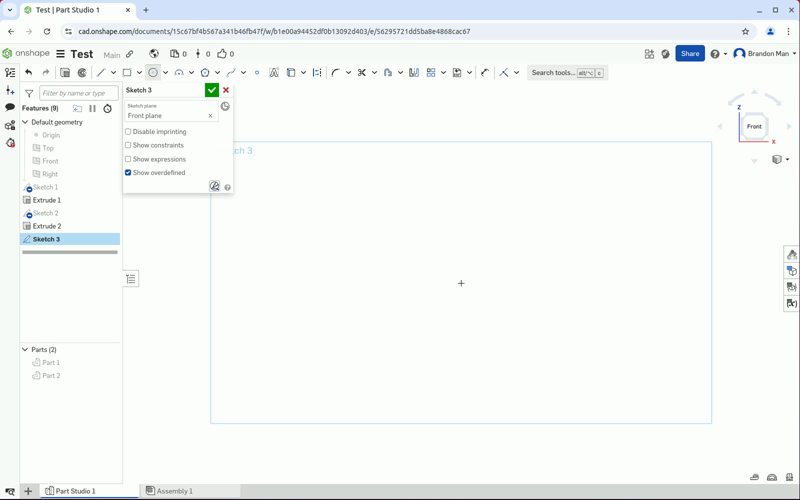
click(461, 282)
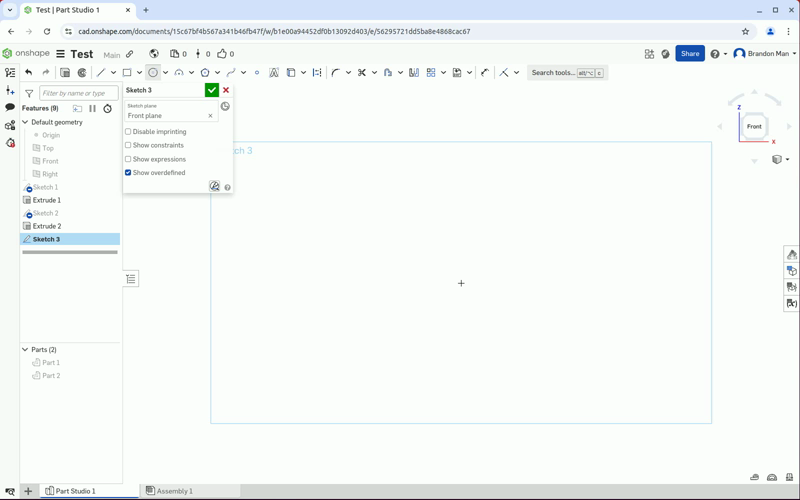
key_up(shift)
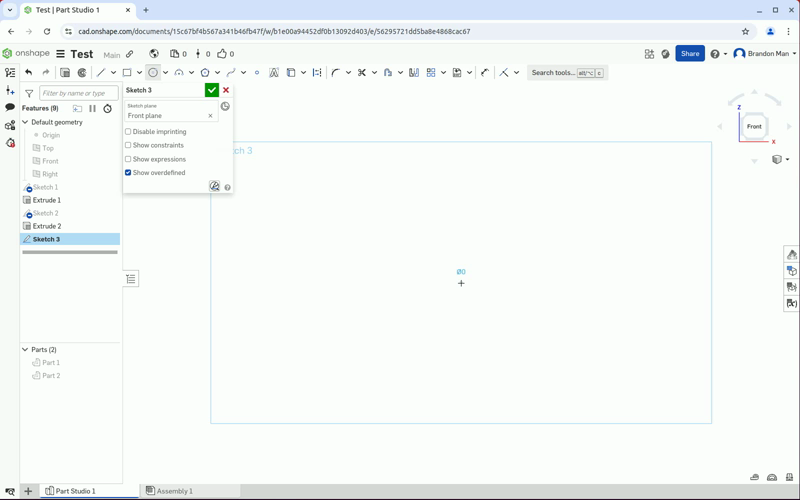
mouse_move(493, 282)
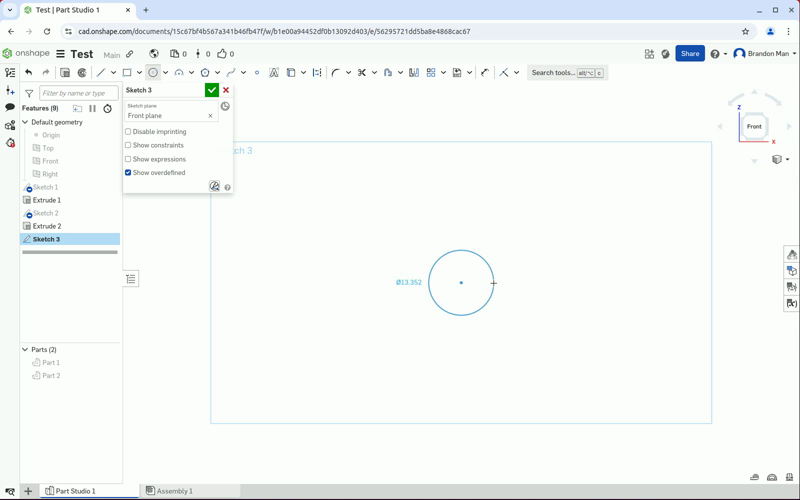
click(493, 282)
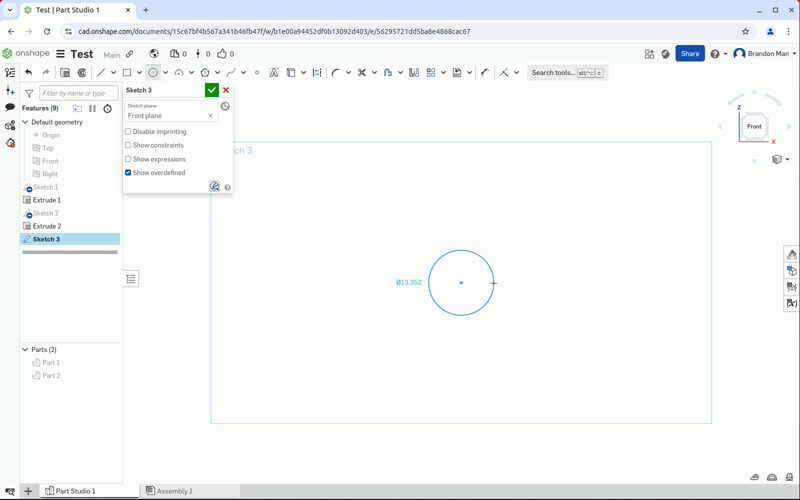
key(esc)
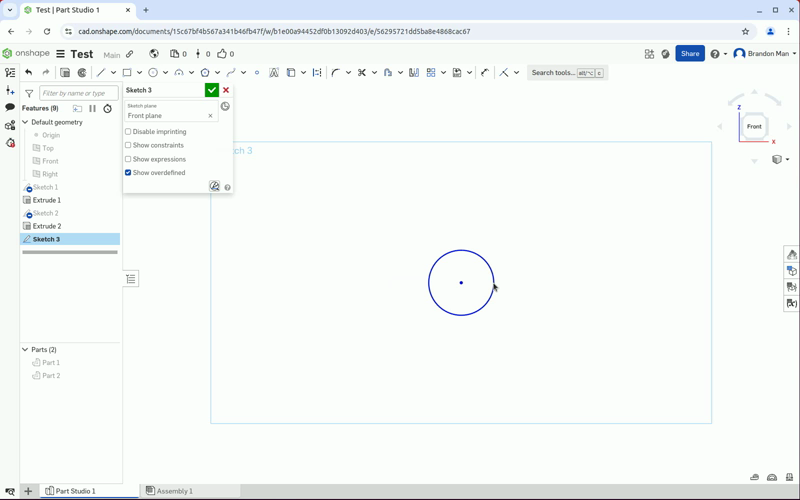
key(c)
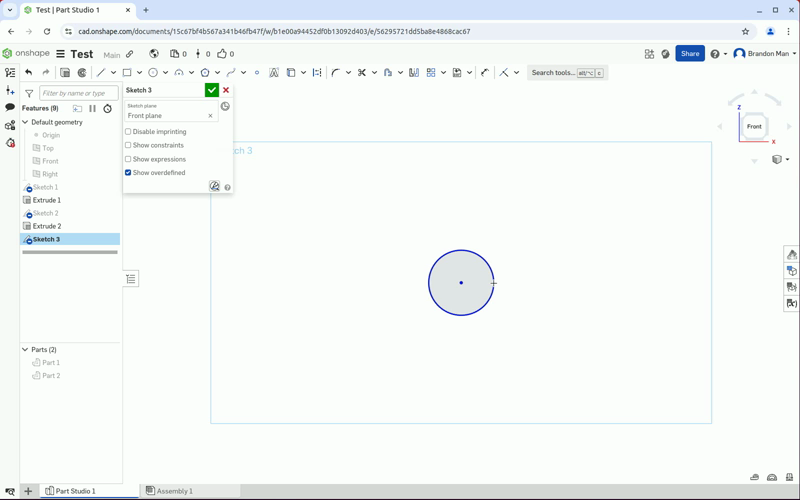
key_down(shift)
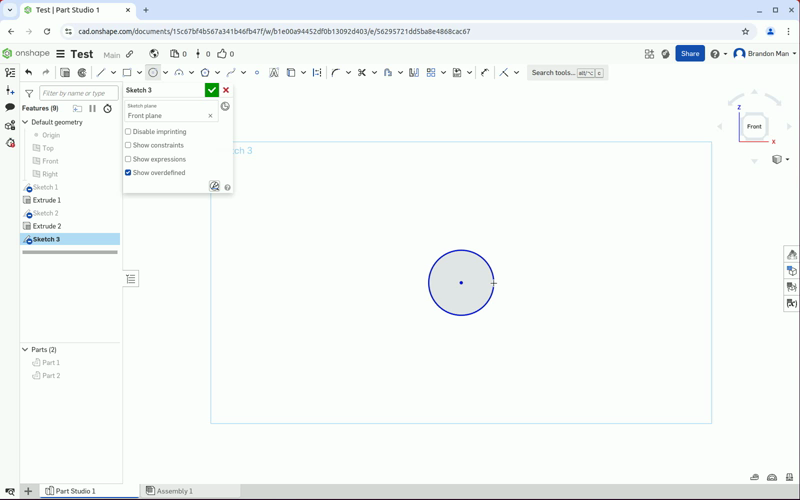
mouse_move(461, 282)
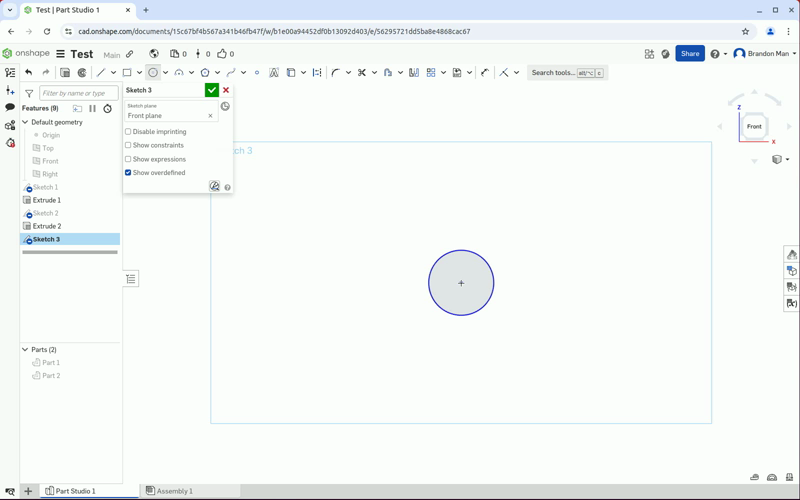
click(461, 282)
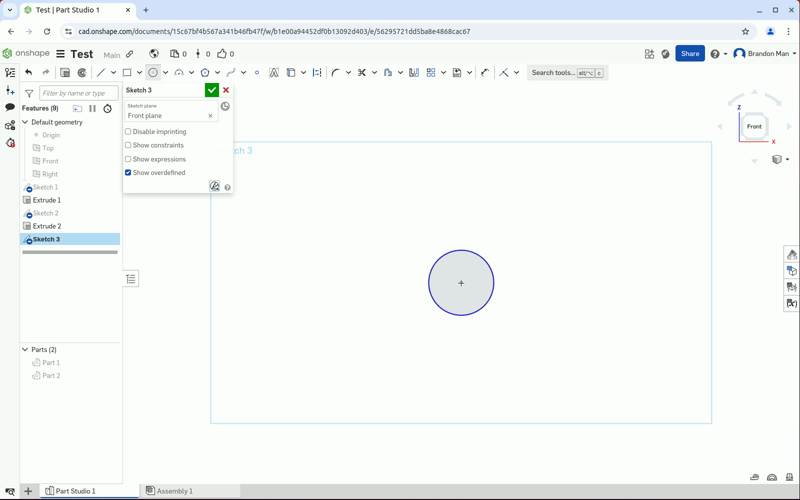
key_up(shift)
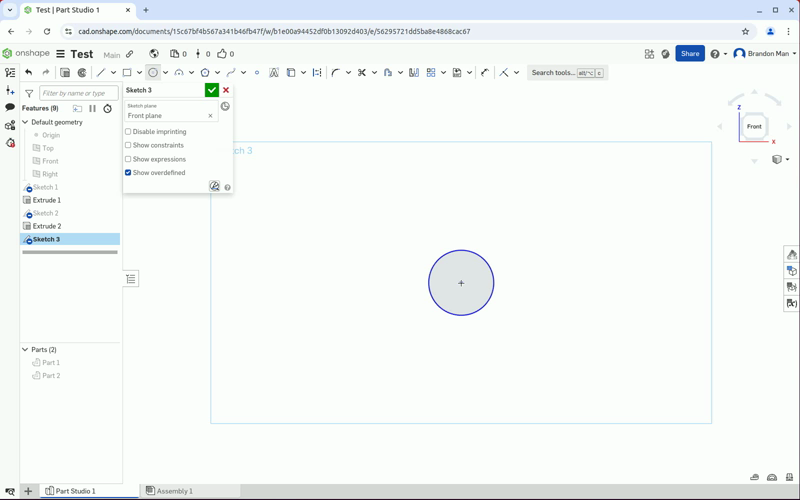
mouse_move(480, 282)
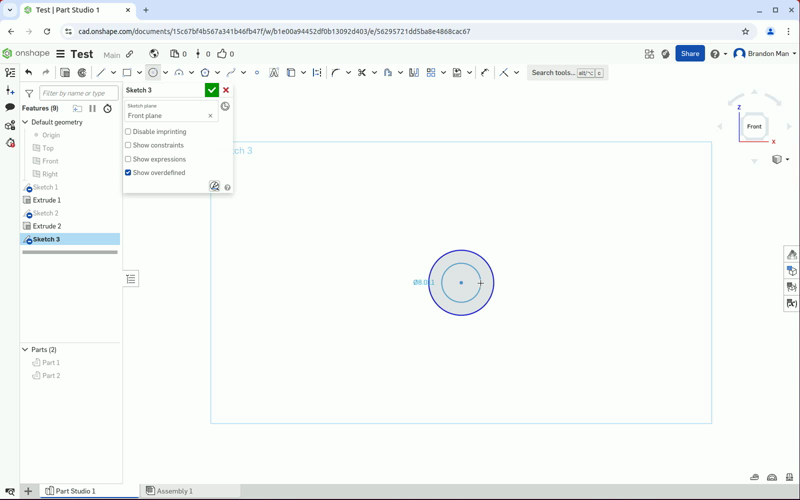
click(480, 282)
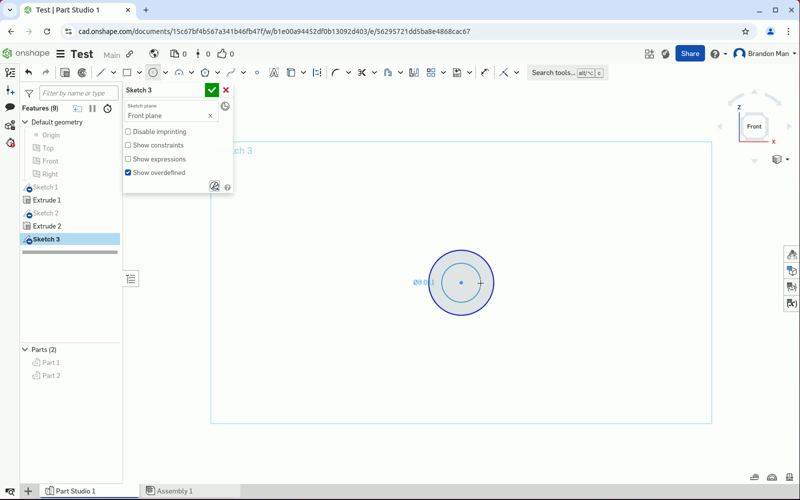
key(esc)
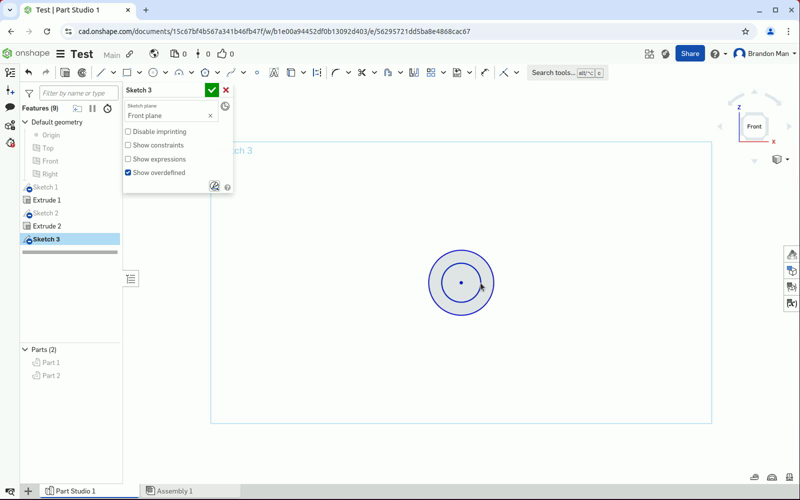
mouse_move(439, 278)
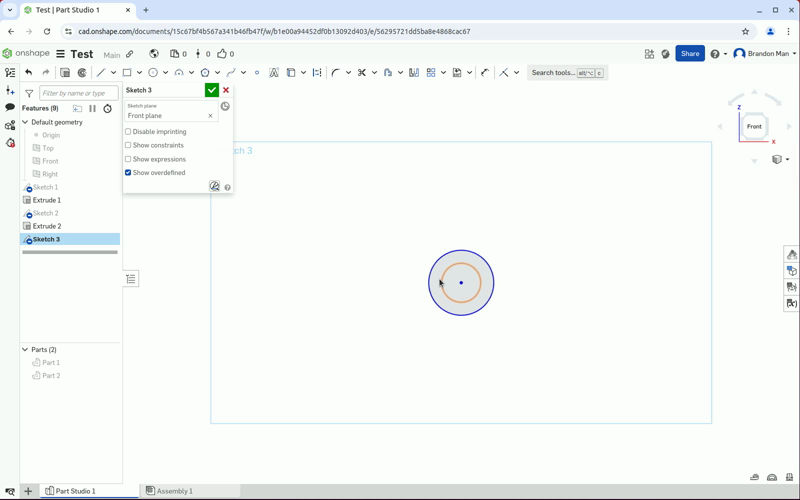
click(439, 278)
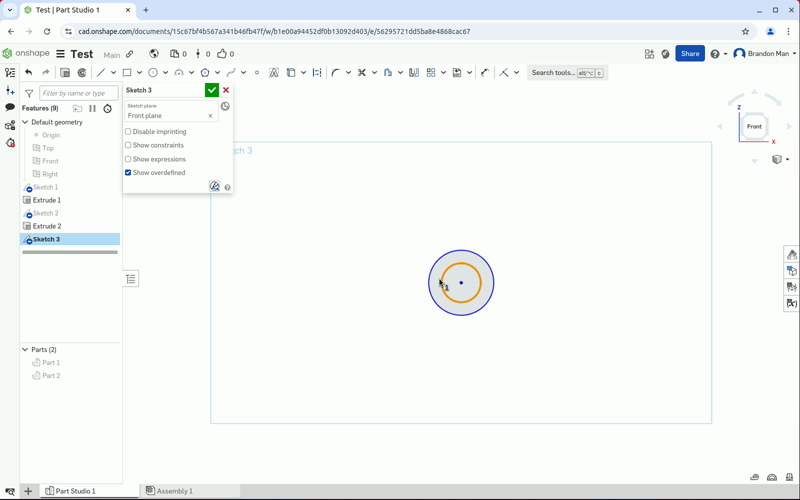
mouse_move(73, 352)
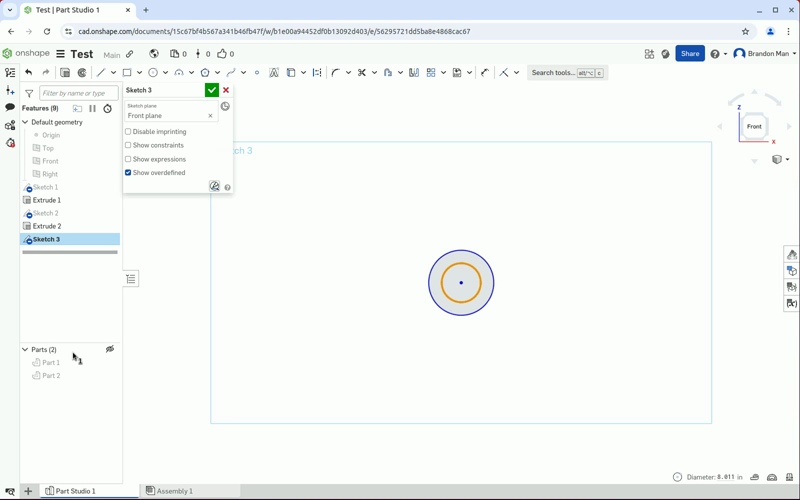
key(shift+y)
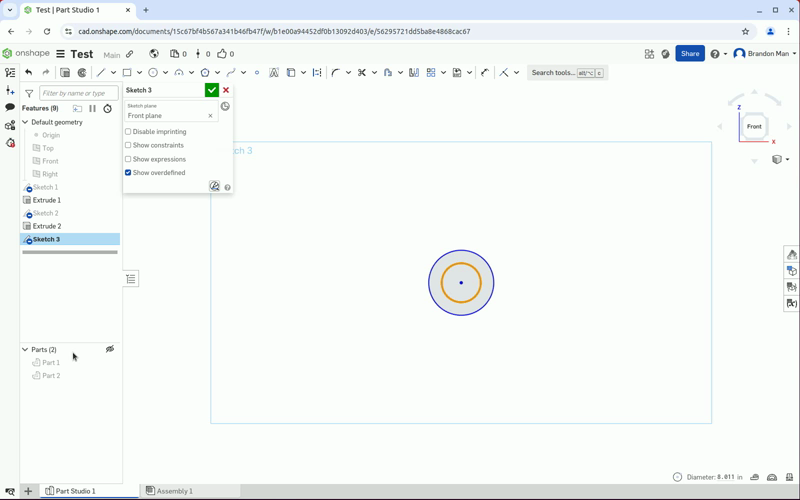
key(shift+e)
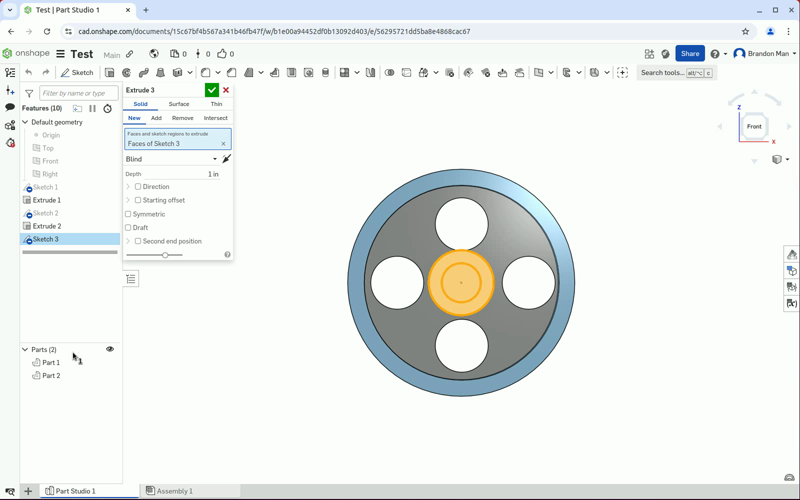
mouse_move(143, 106)
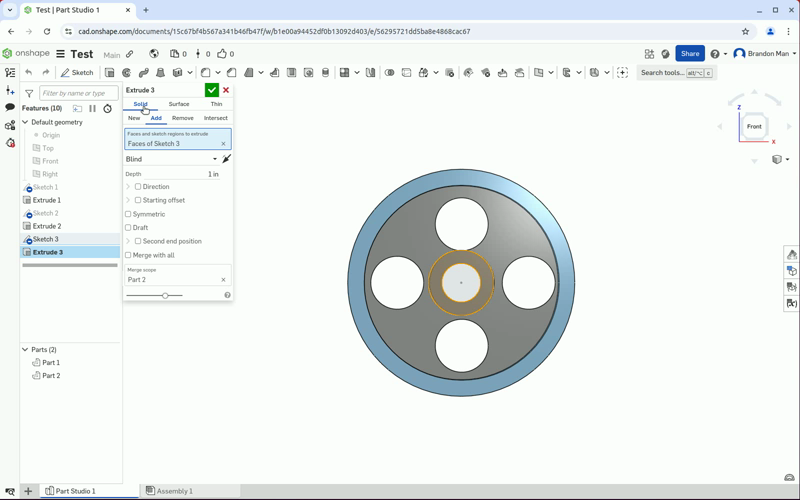
click(143, 106)
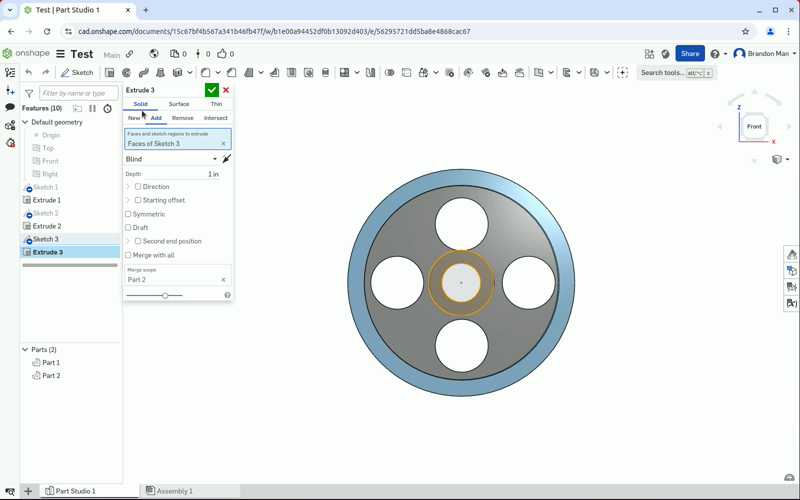
mouse_move(137, 120)
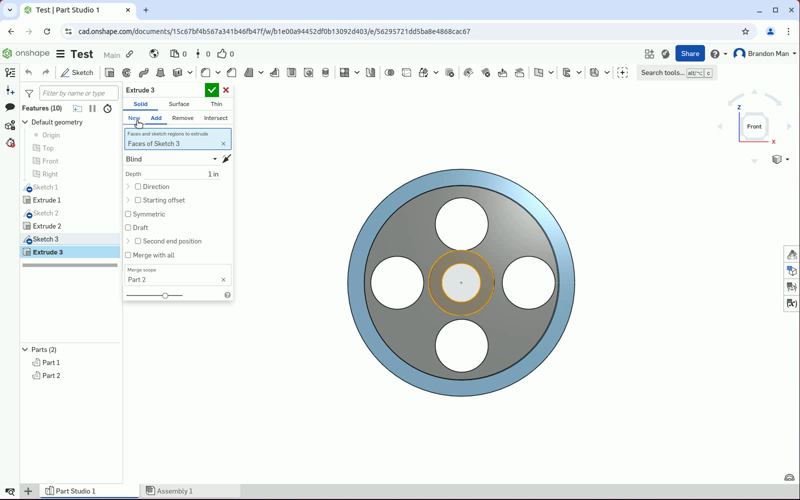
click(137, 120)
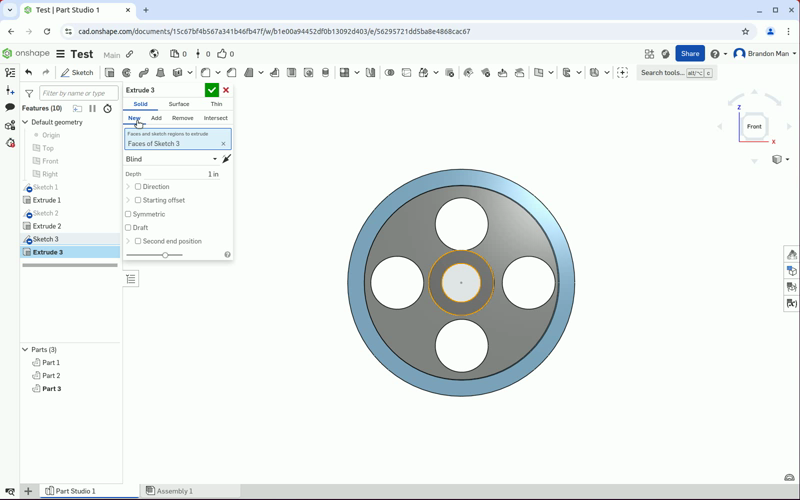
key(tab, 4)
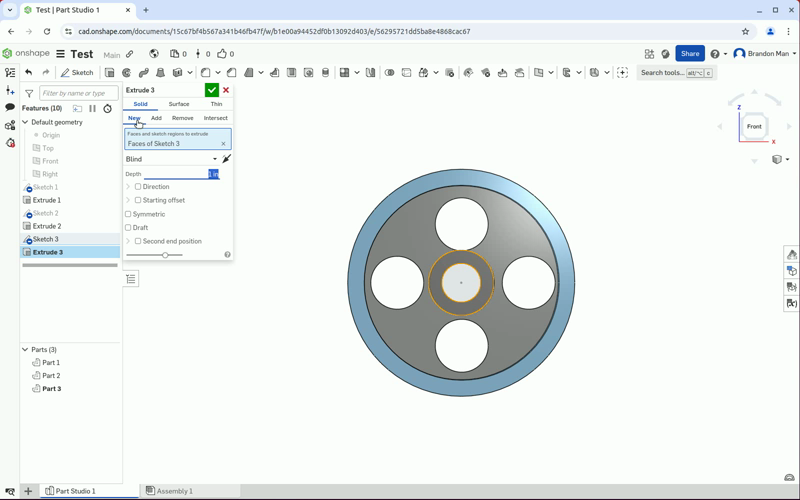
text(12.998)
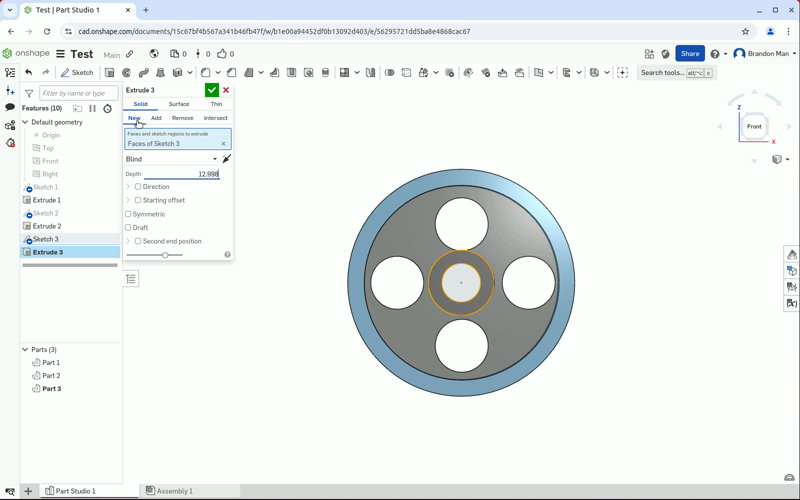
key(enter)
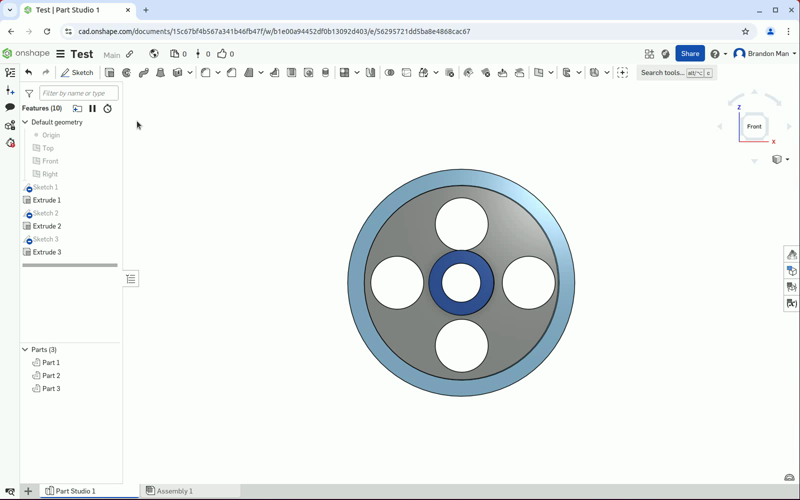
key(shift+h)
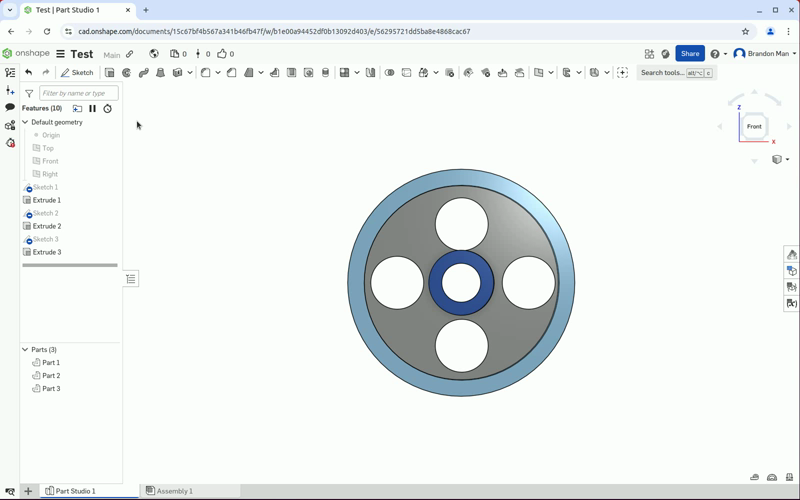
key(shift+h)
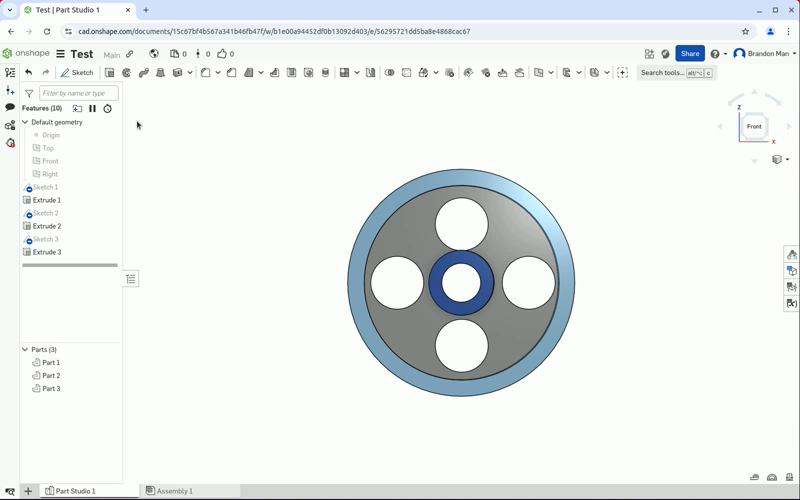
key(shift+7)
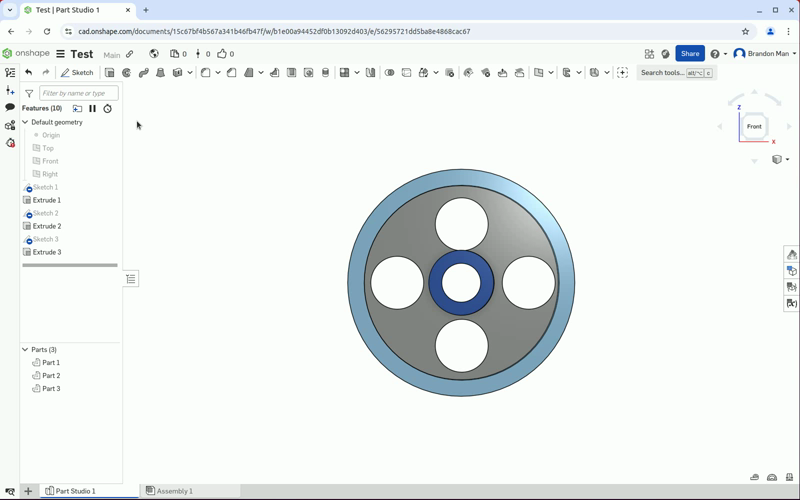
key(left, 2)
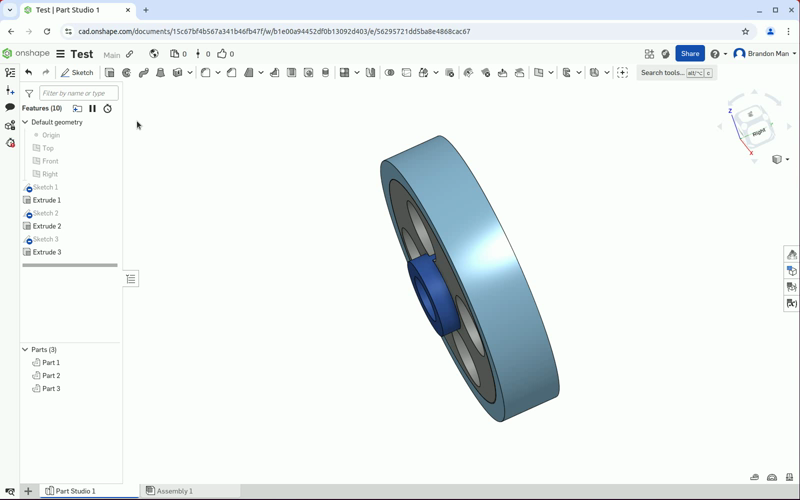
key(down, 2)
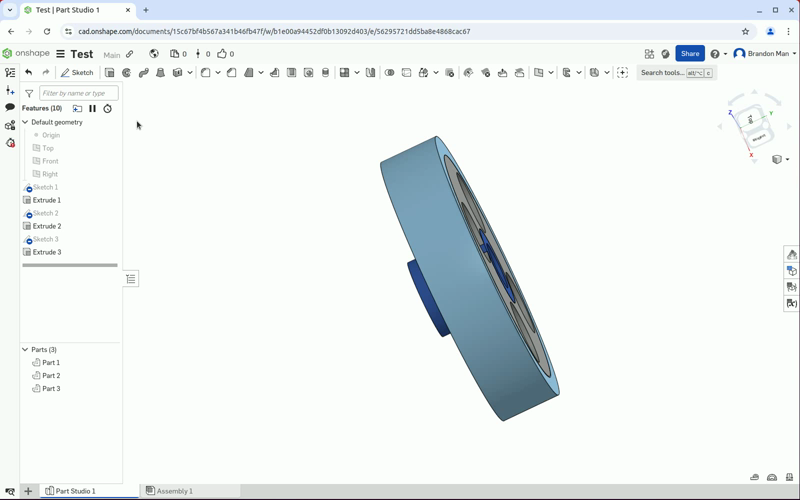
key(up, 2)
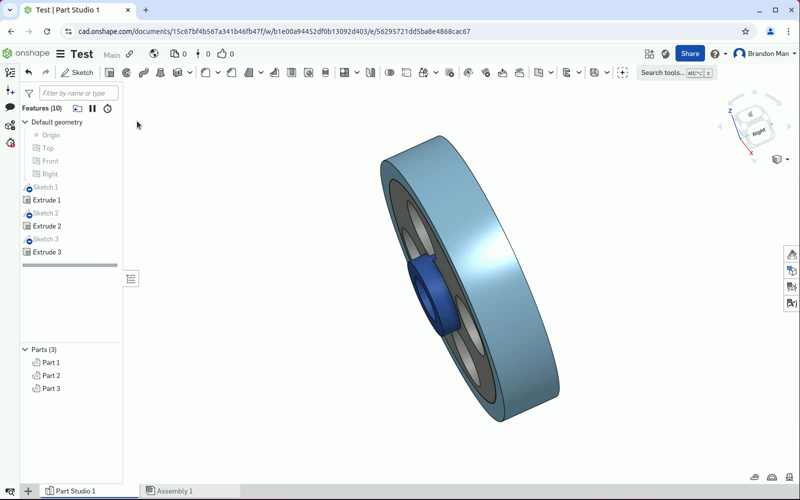
key(right, 2)
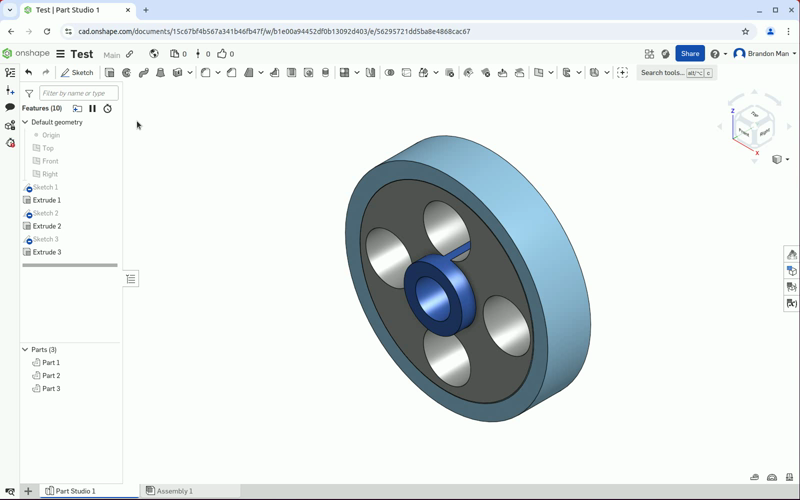
mouse_move(73, 189)
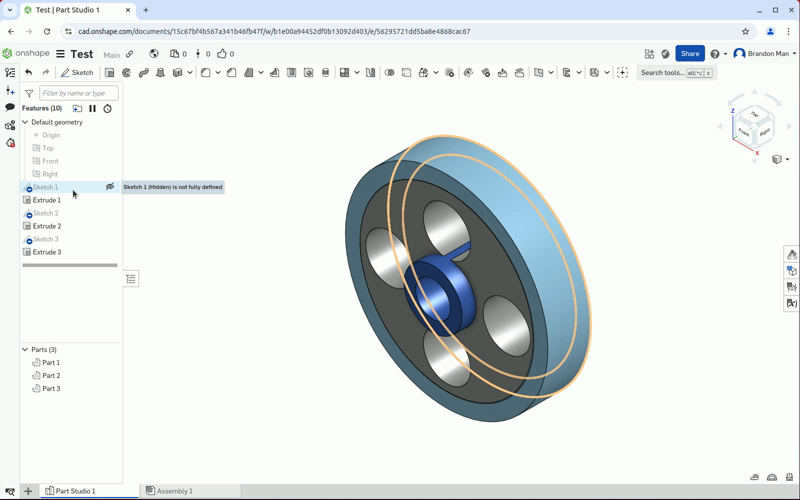
click(73, 189)